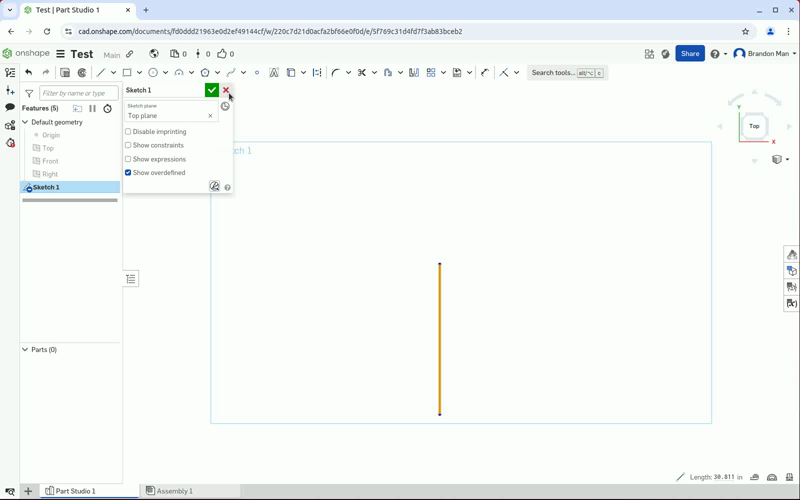
key(shift+h)
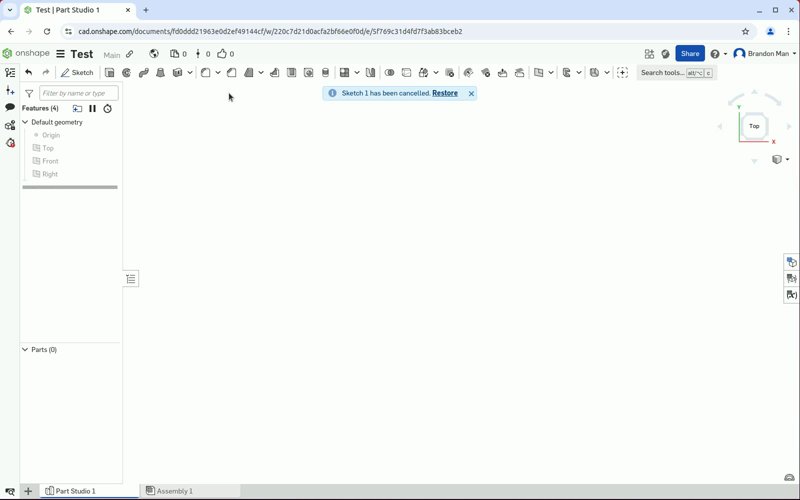
mouse_move(73, 352)
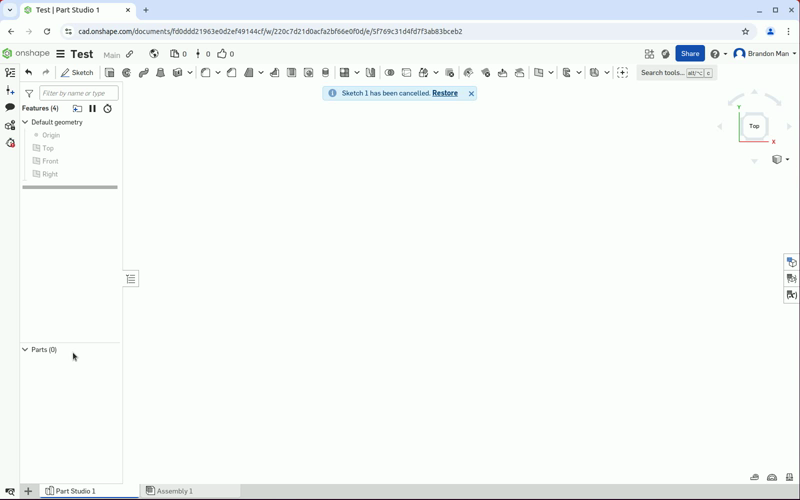
key(y)
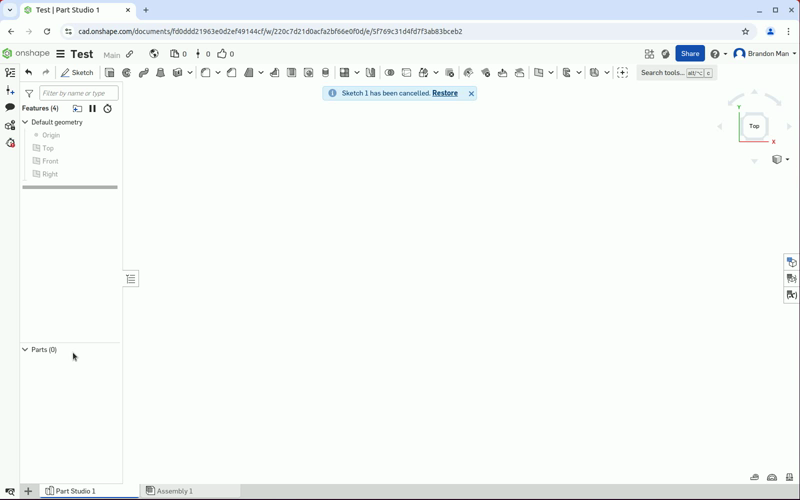
key(shift+p)
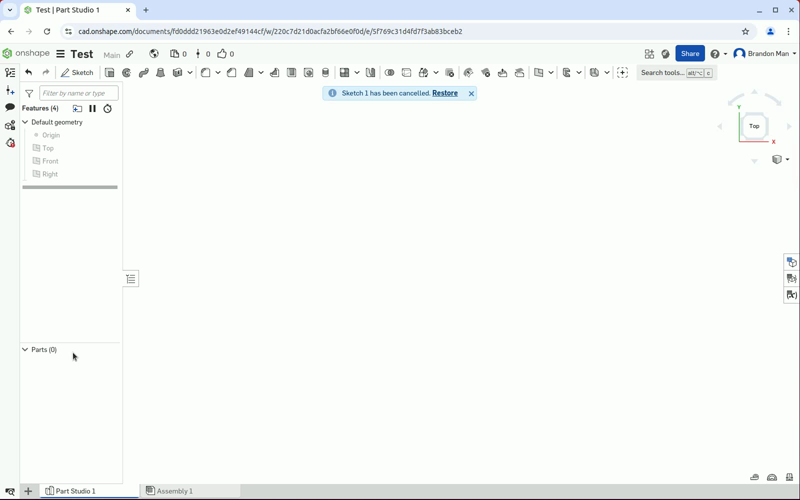
key(space)
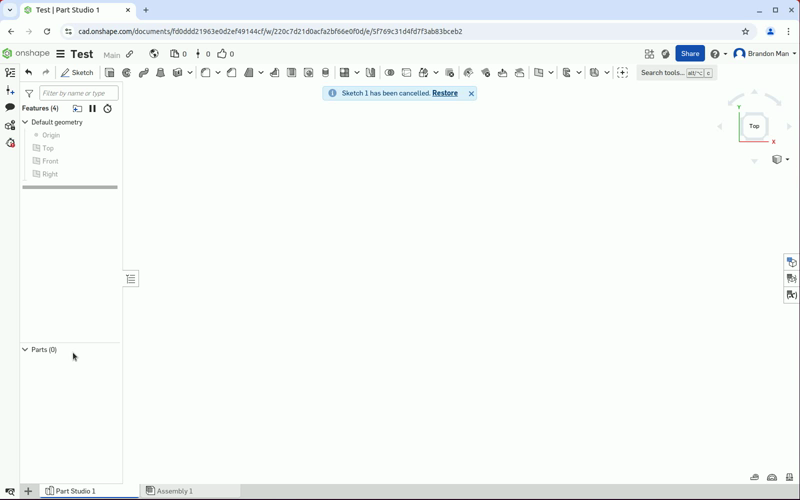
key_down(shift)
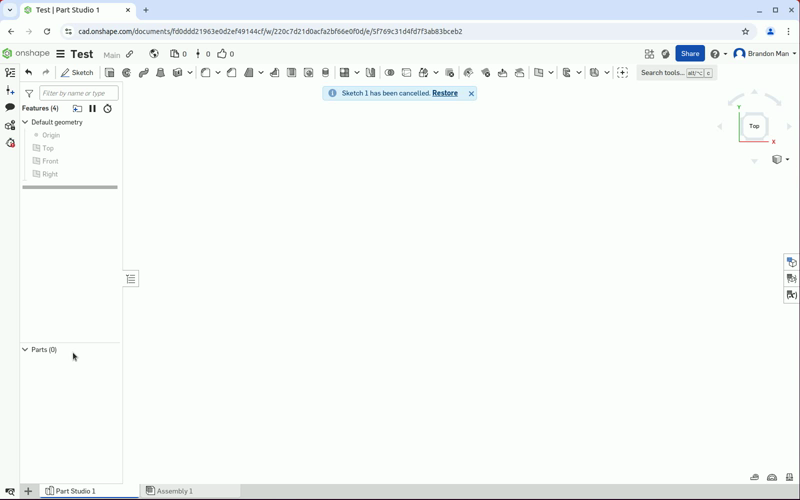
key(up)
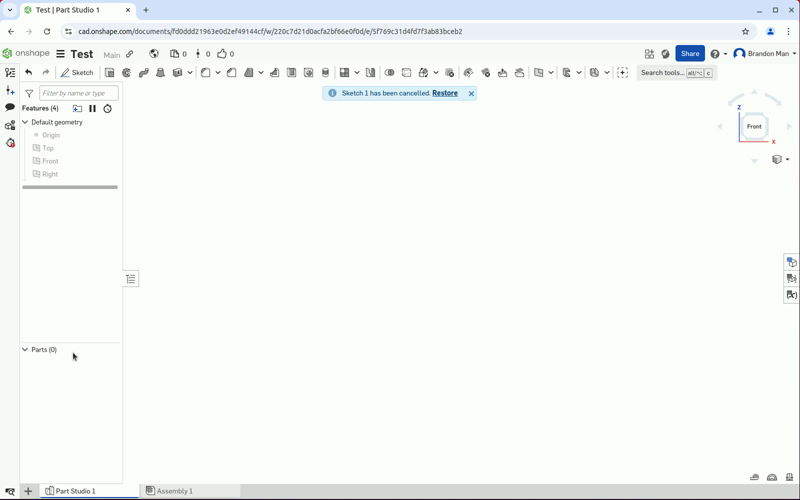
key_up(shift)
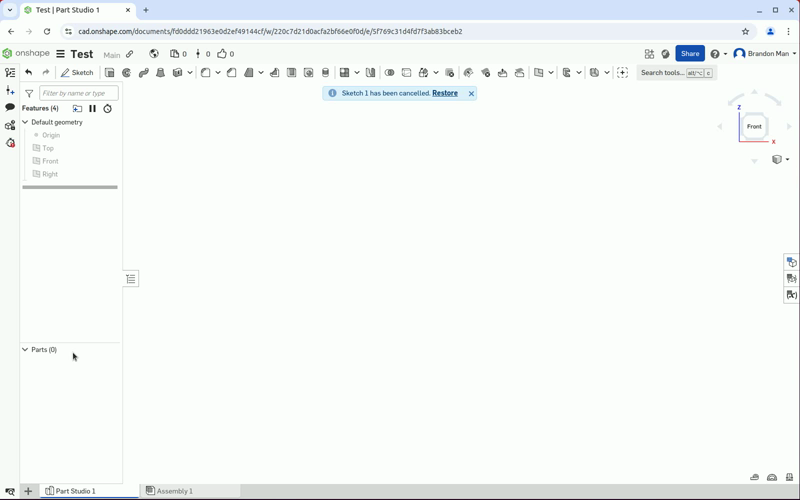
mouse_move(73, 352)
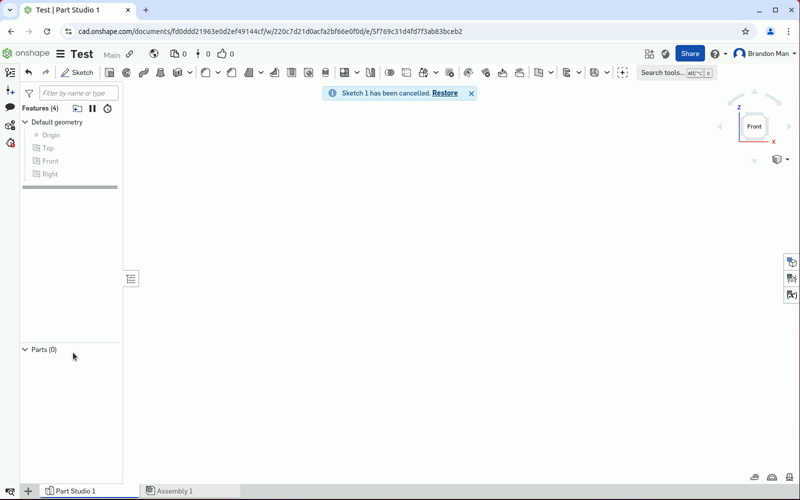
key(shift+y)
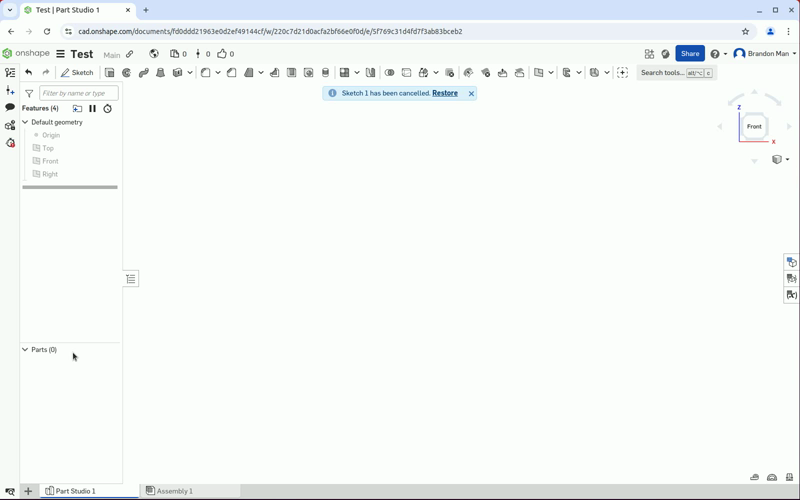
key(shift+s)
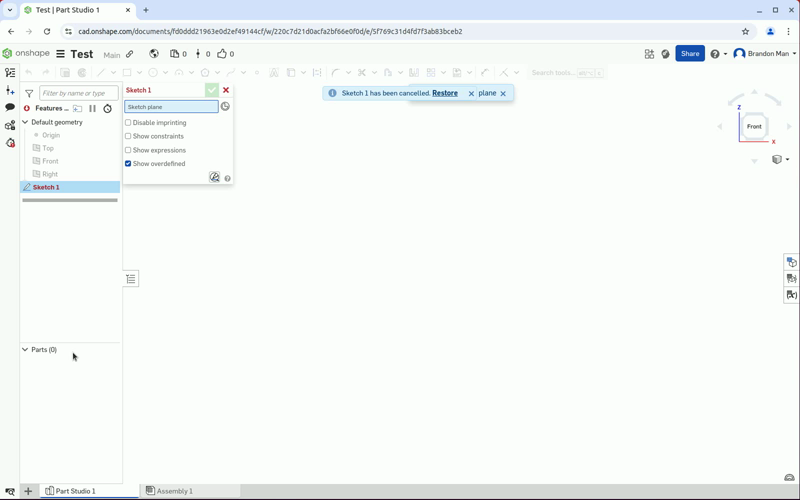
mouse_move(73, 163)
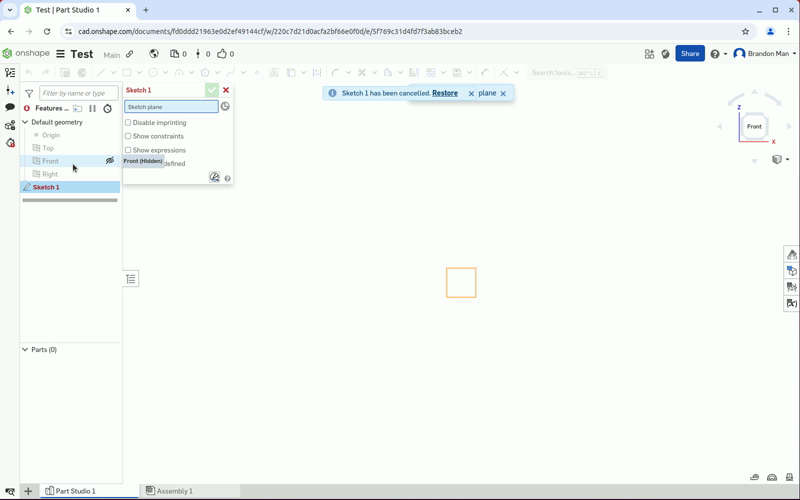
click(73, 163)
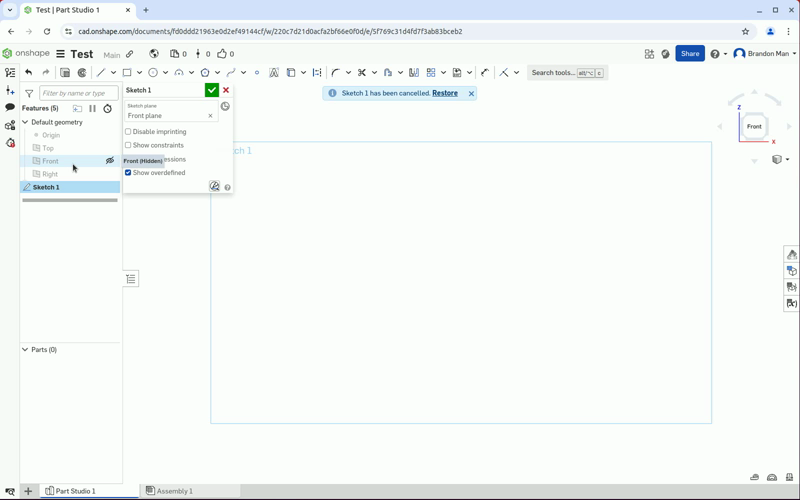
mouse_move(73, 352)
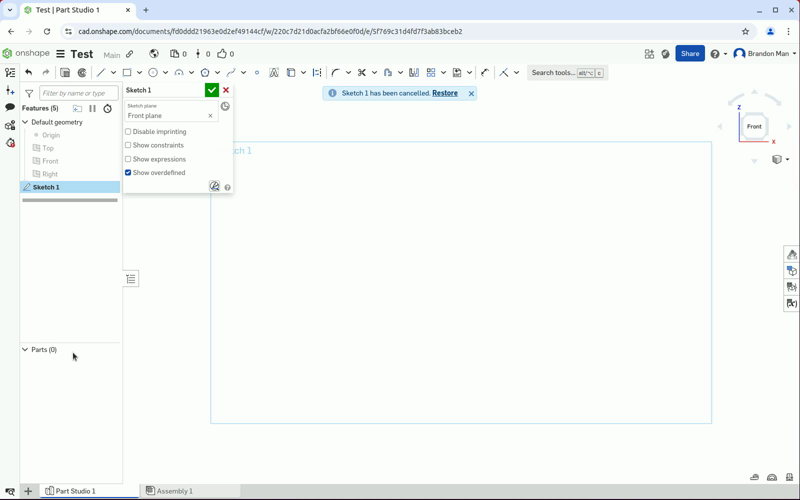
key(y)
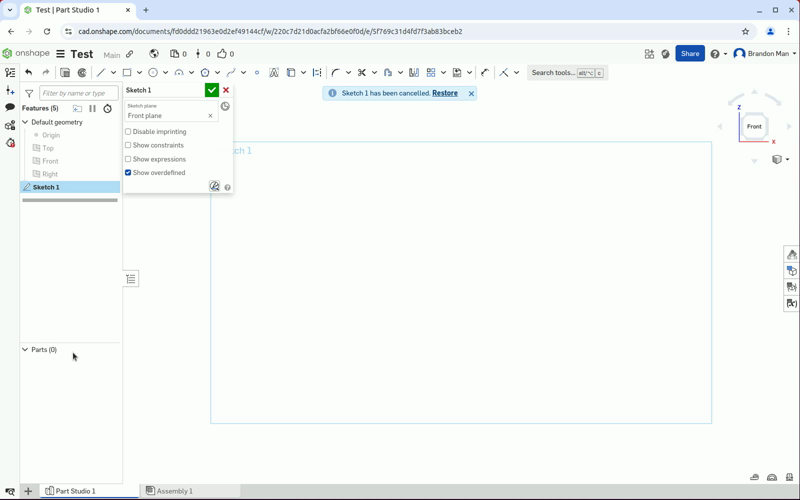
key(l)
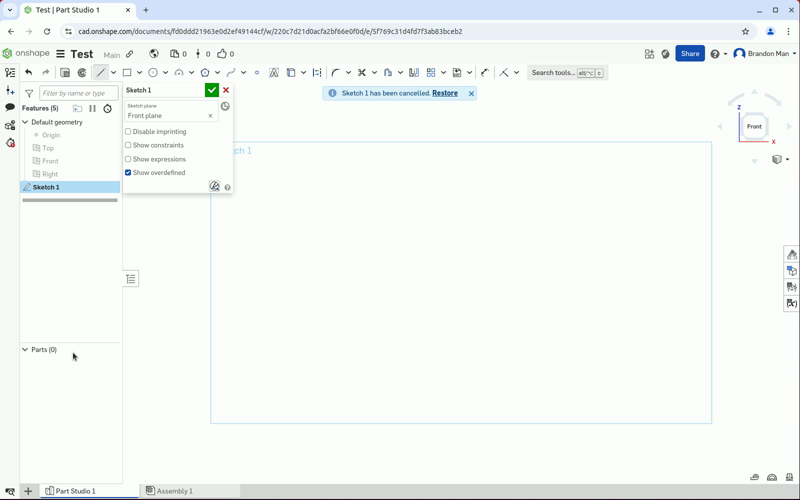
key_down(shift)
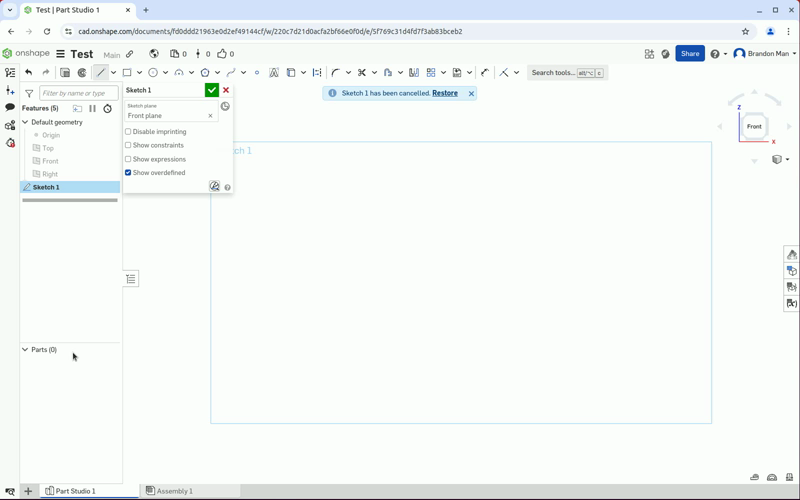
mouse_move(460, 282)
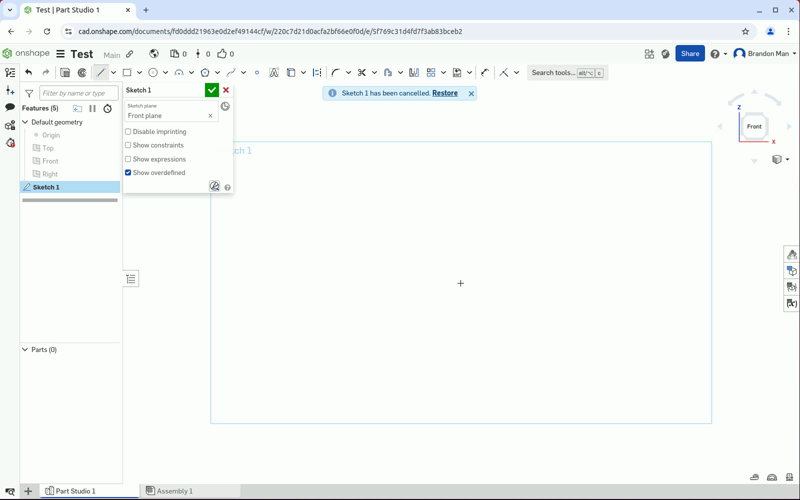
click(460, 282)
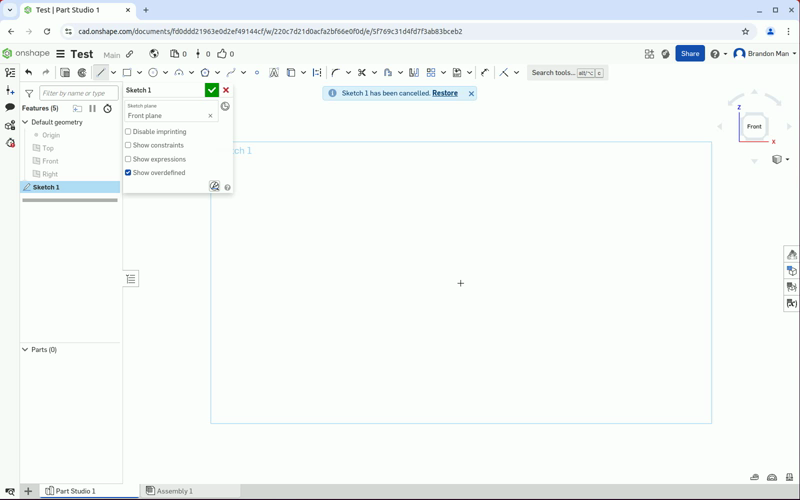
key_up(shift)
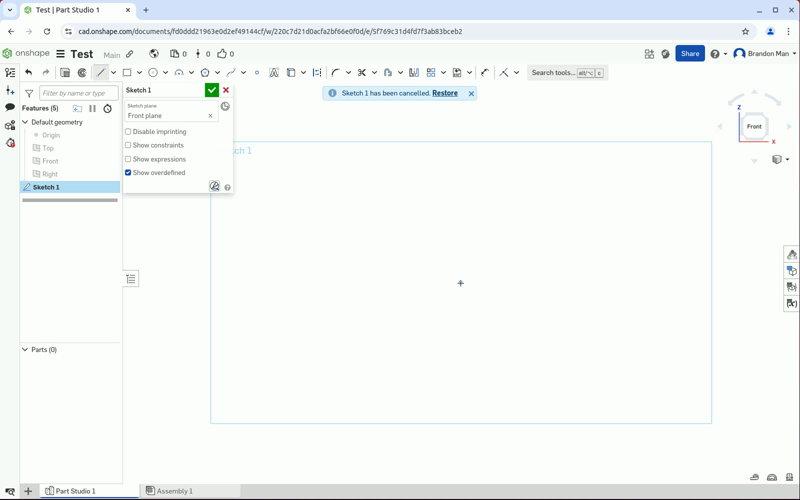
key_down(shift)
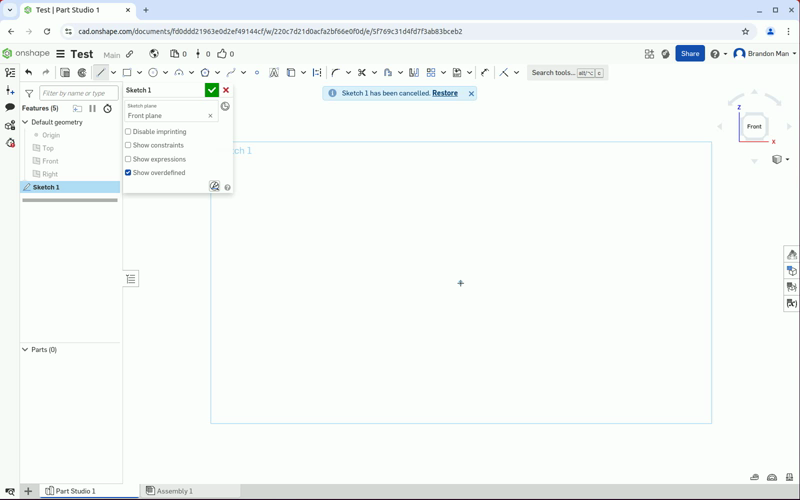
mouse_move(573, 282)
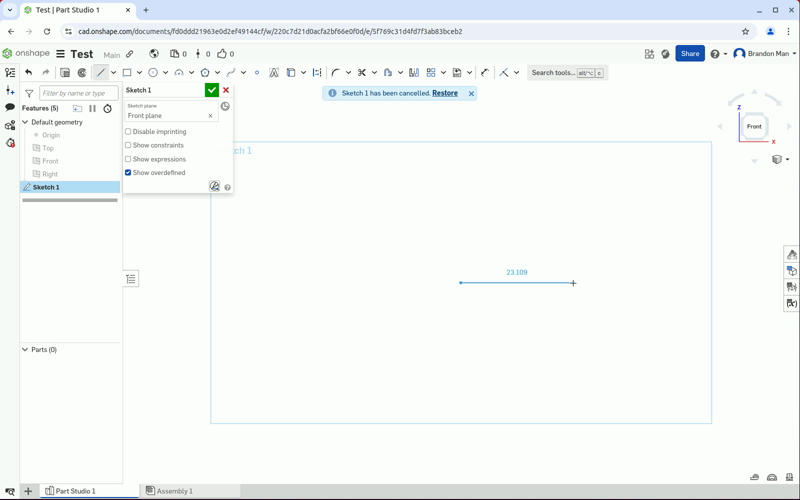
click(573, 282)
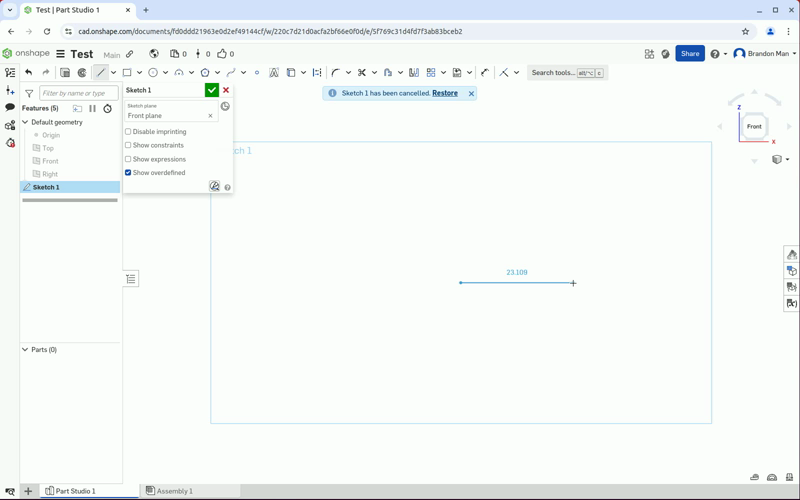
key_up(shift)
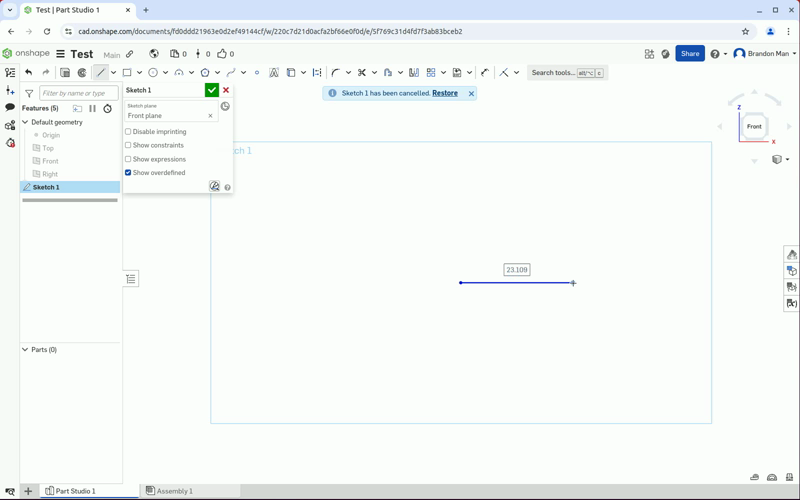
key_down(shift)
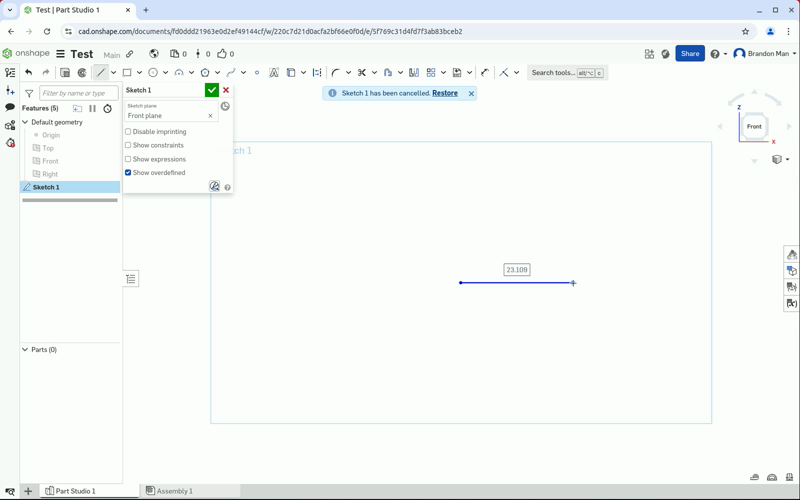
mouse_move(476, 226)
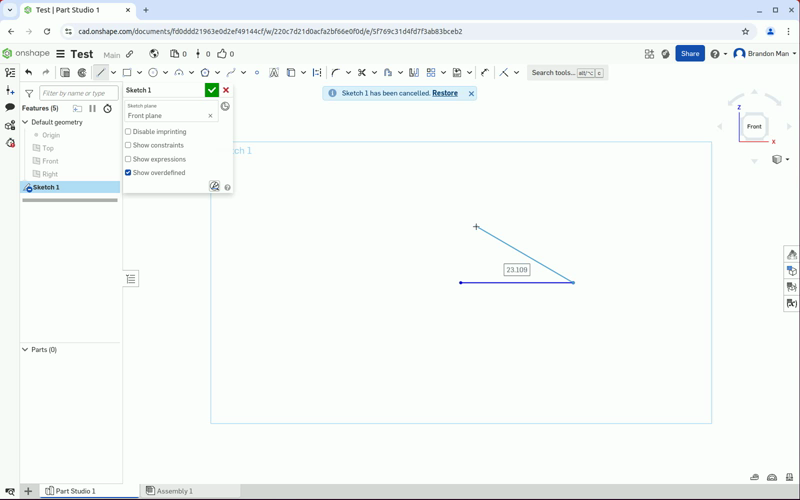
click(476, 226)
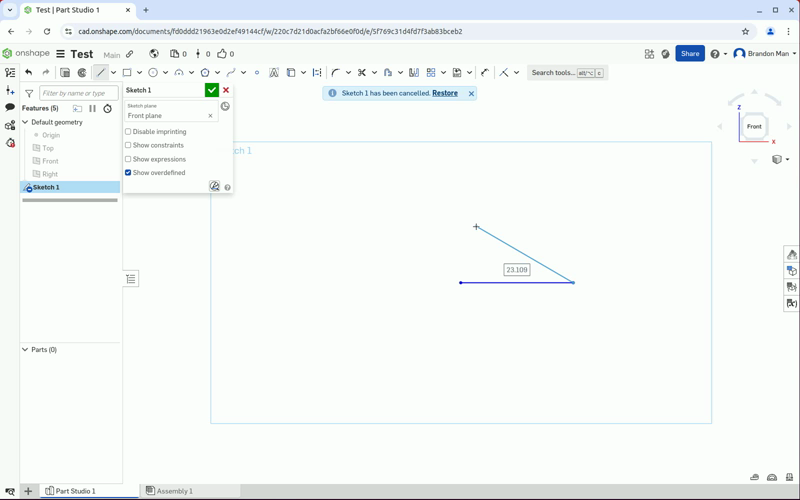
key_up(shift)
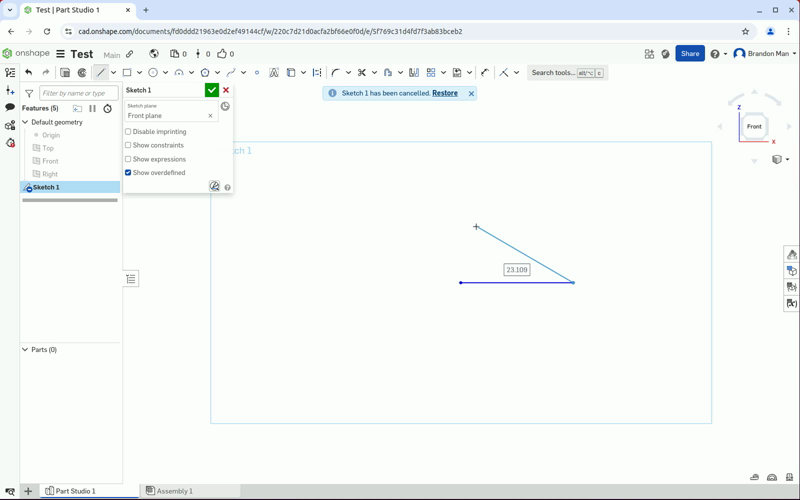
key_down(shift)
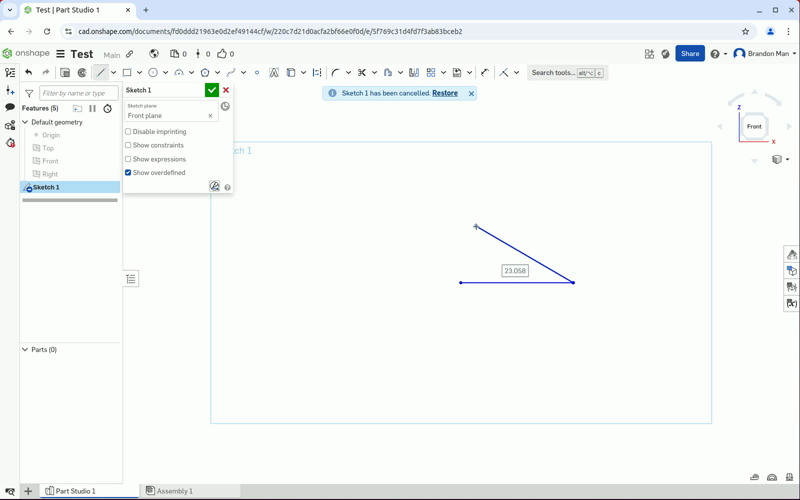
mouse_move(573, 170)
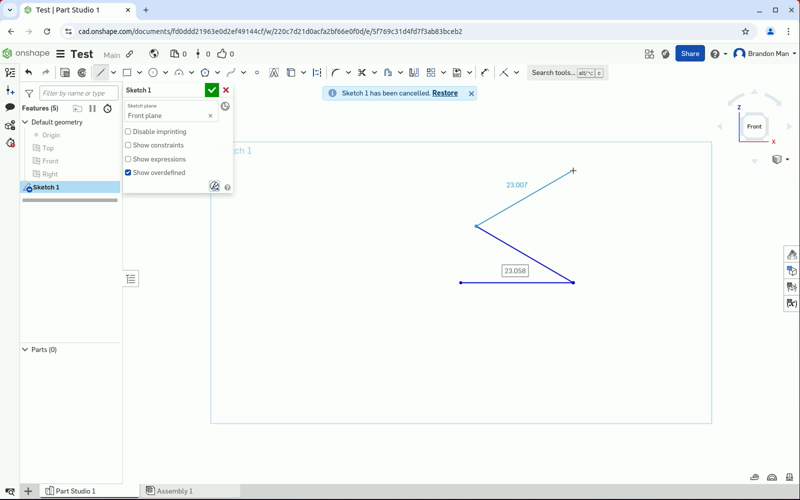
click(573, 170)
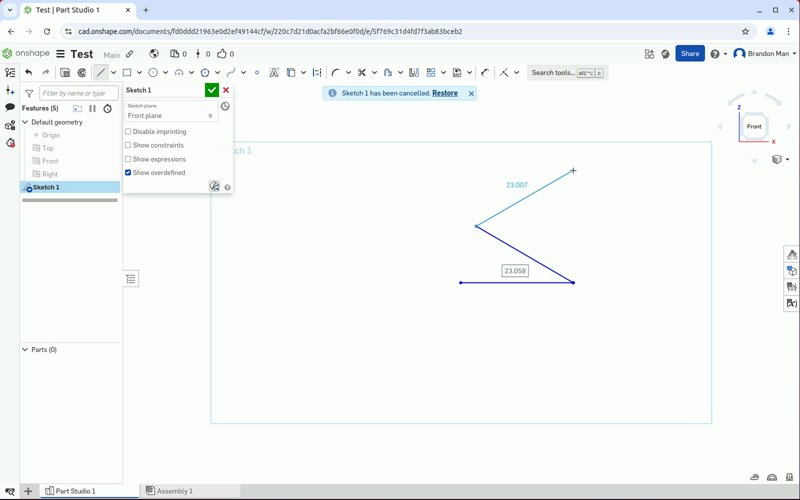
key_up(shift)
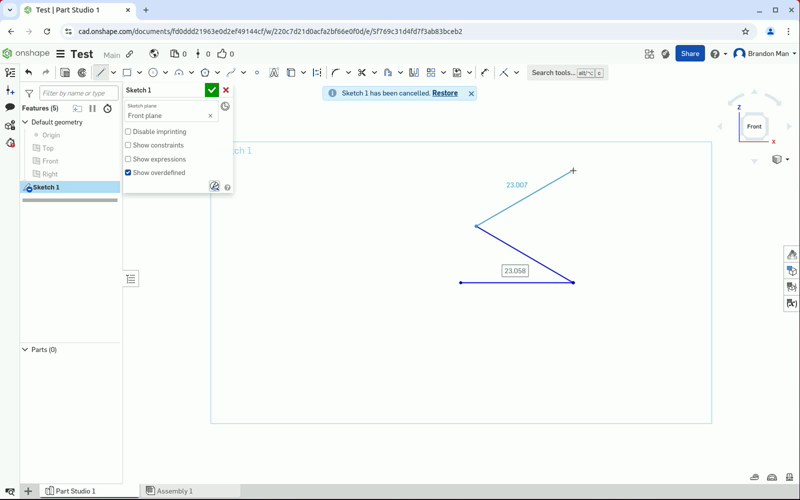
key_down(shift)
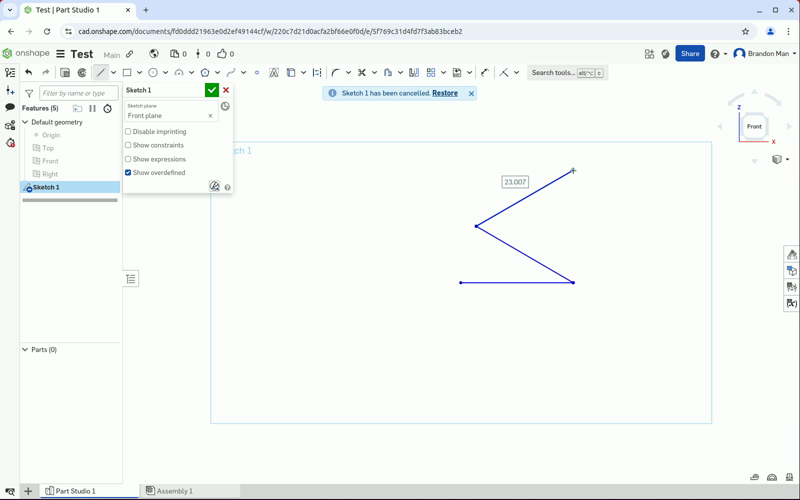
mouse_move(460, 170)
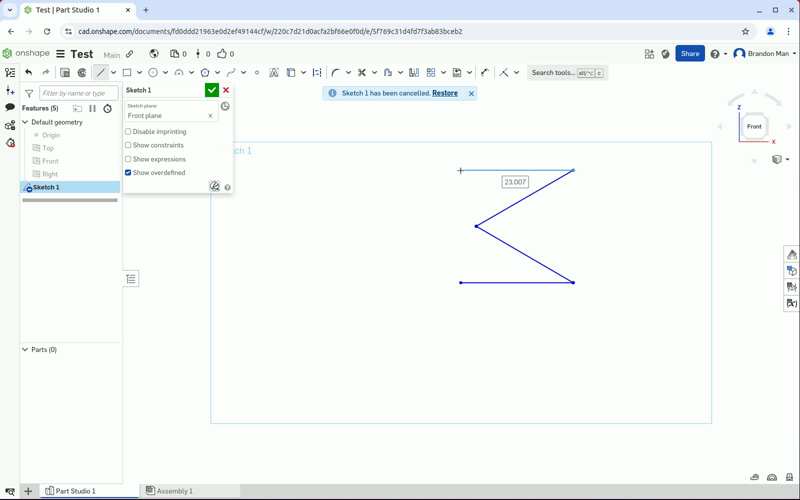
click(460, 170)
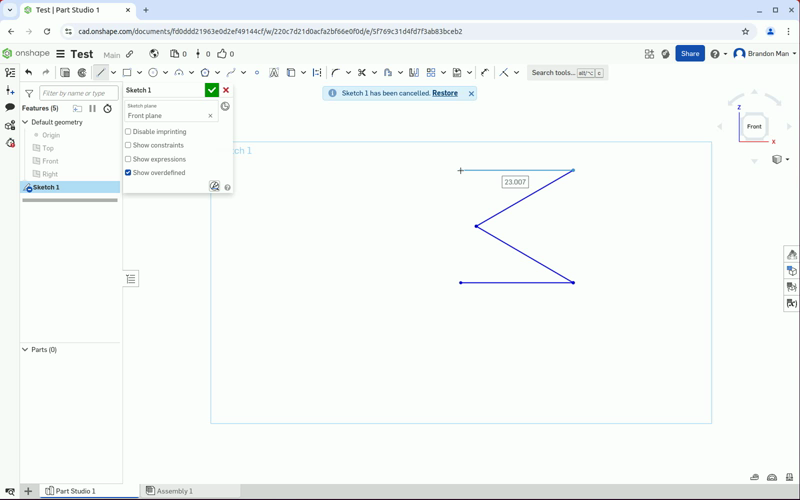
key_up(shift)
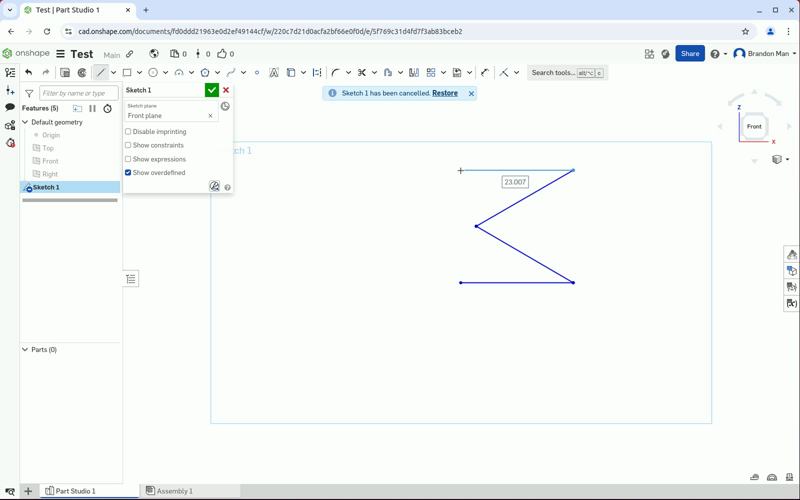
key_down(shift)
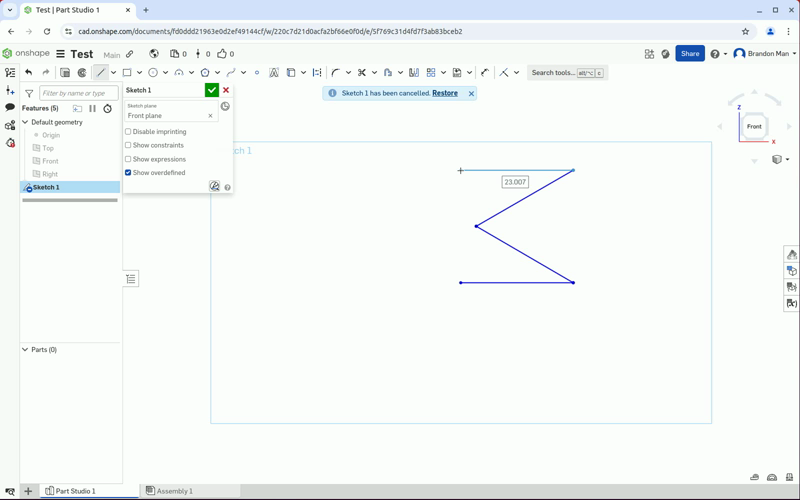
mouse_move(460, 282)
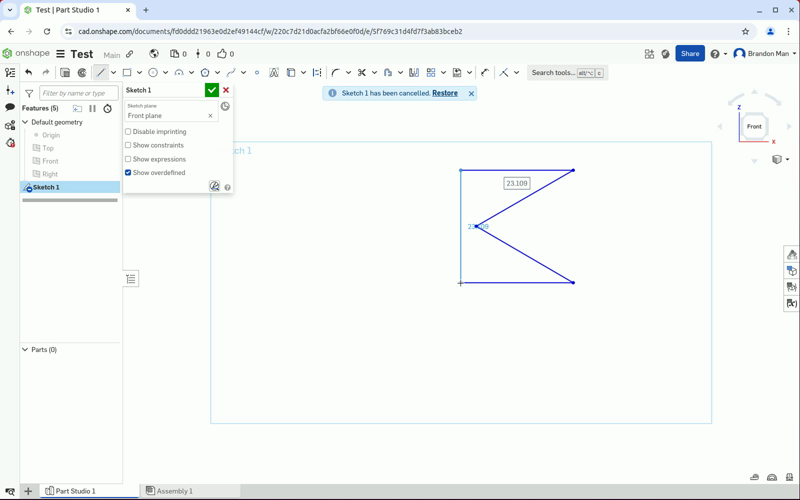
key_up(shift)
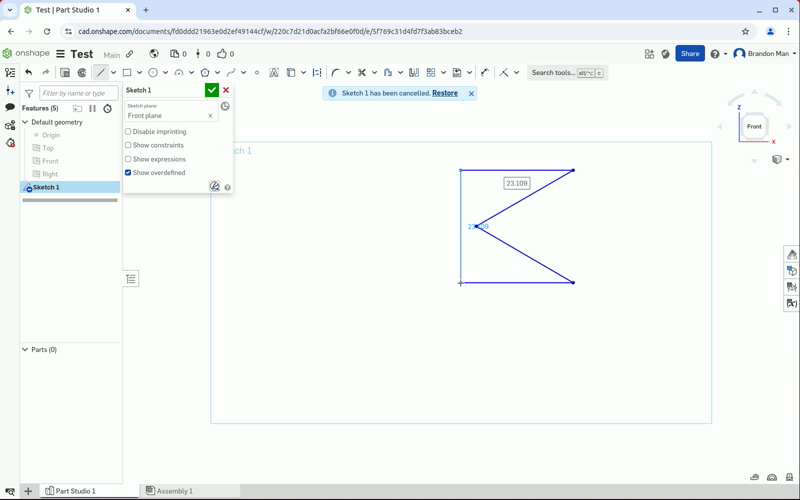
click(460, 282)
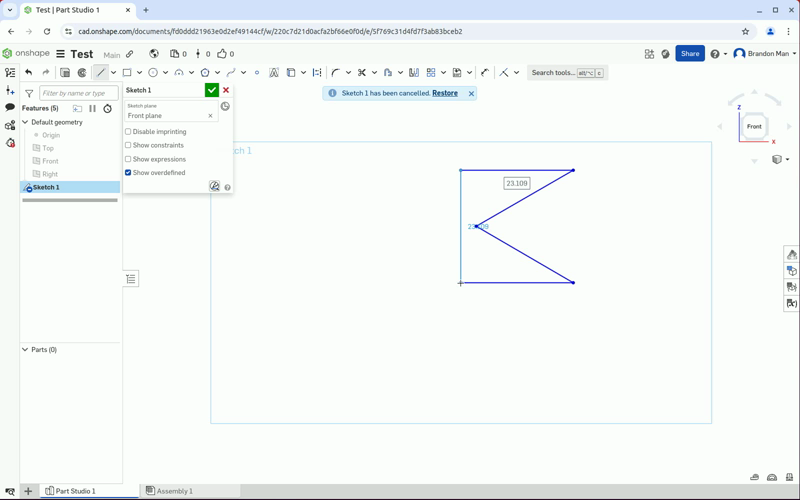
key(esc)
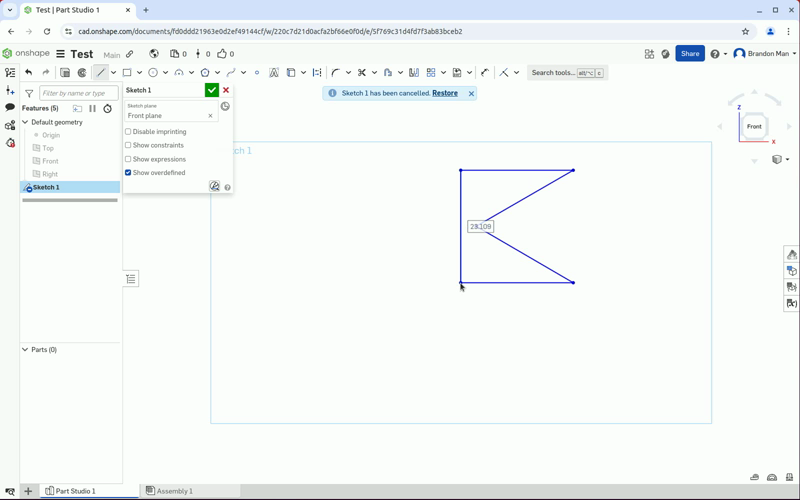
mouse_move(497, 181)
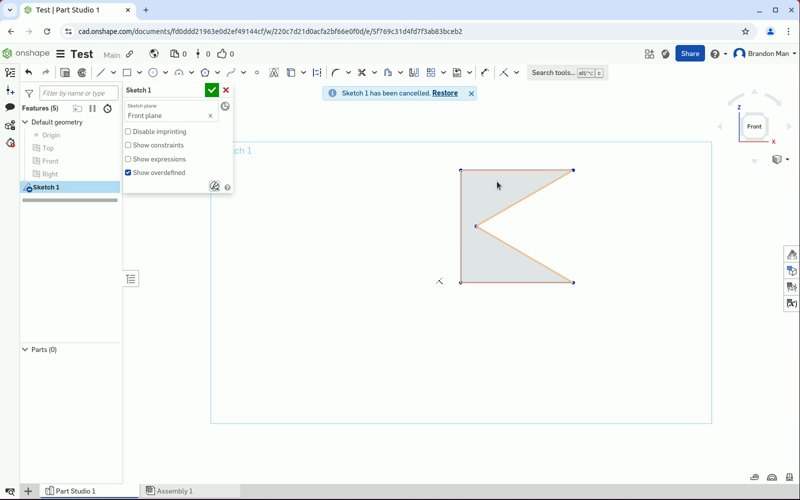
click(497, 181)
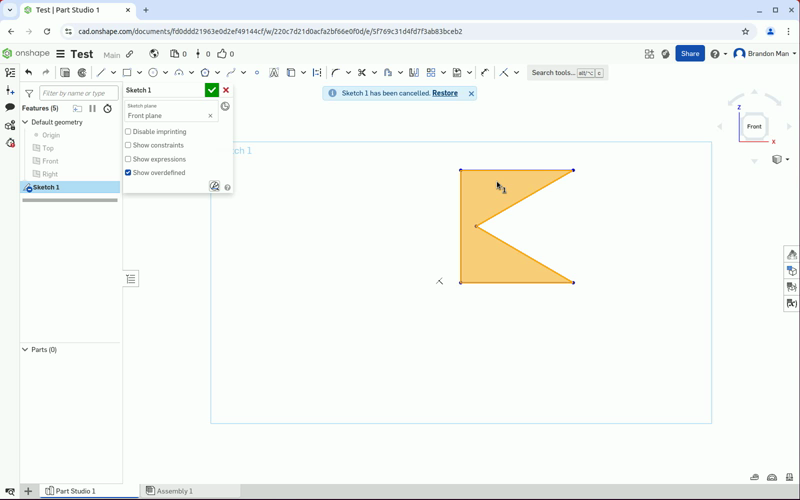
mouse_move(73, 352)
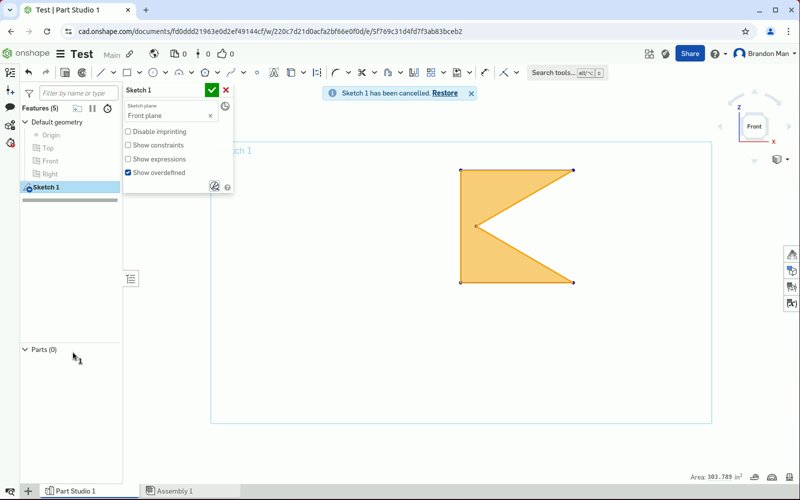
key(shift+y)
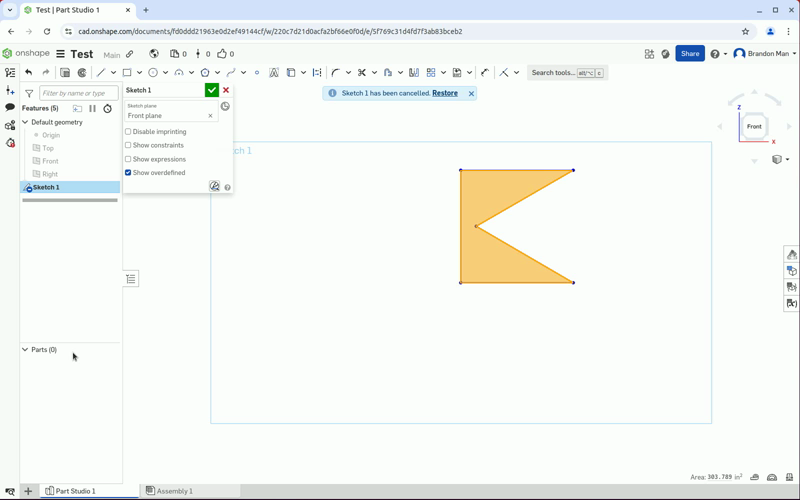
key(shift+e)
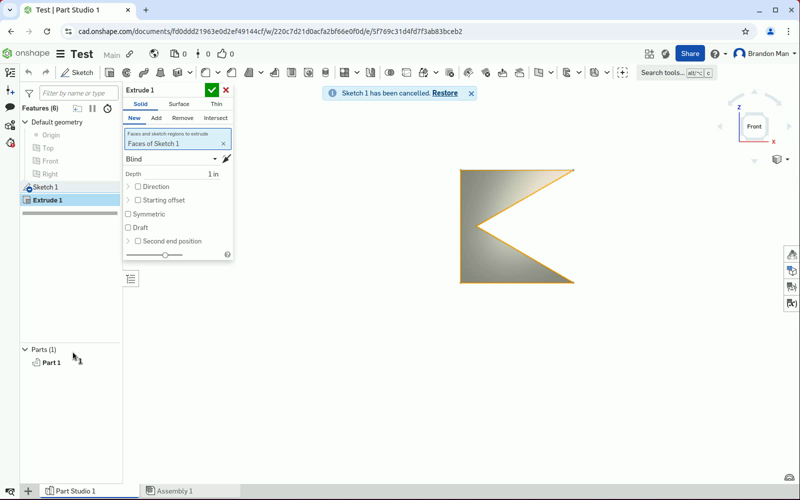
mouse_move(143, 106)
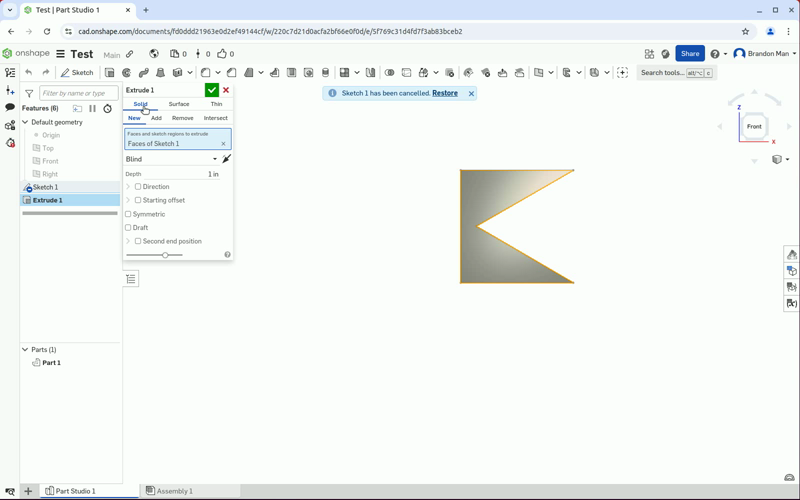
click(143, 106)
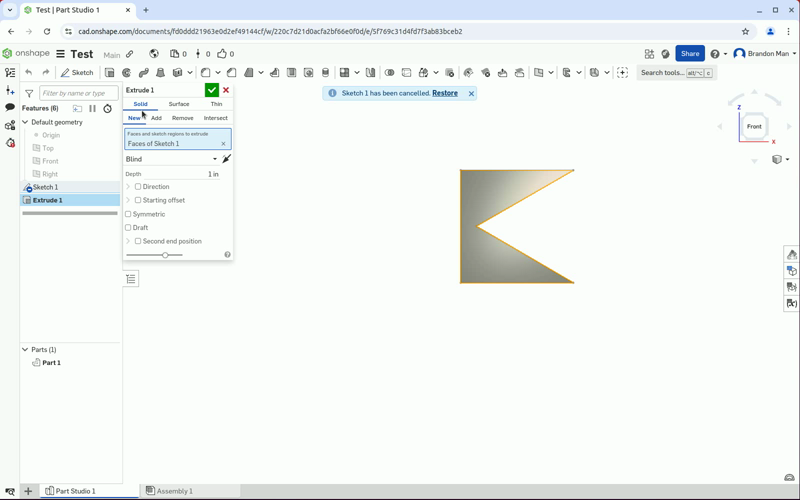
mouse_move(137, 120)
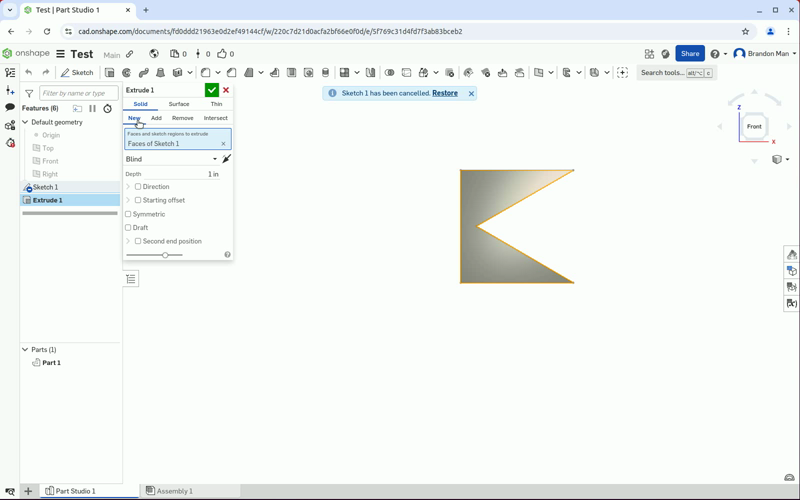
click(137, 120)
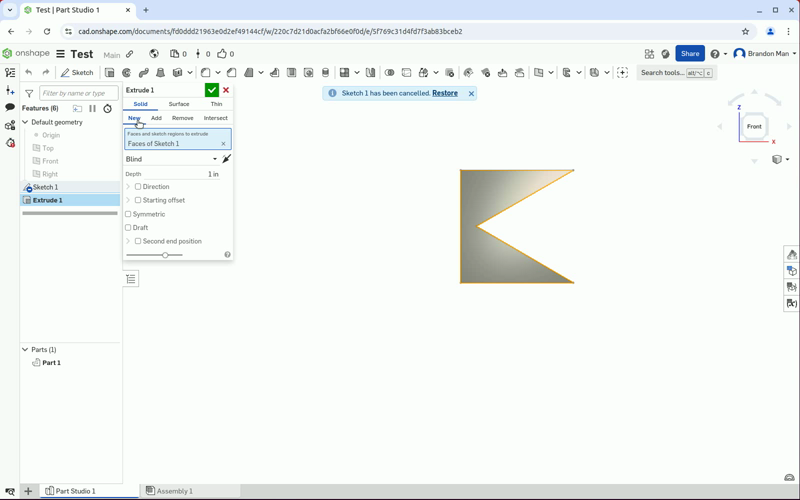
key(tab, 4)
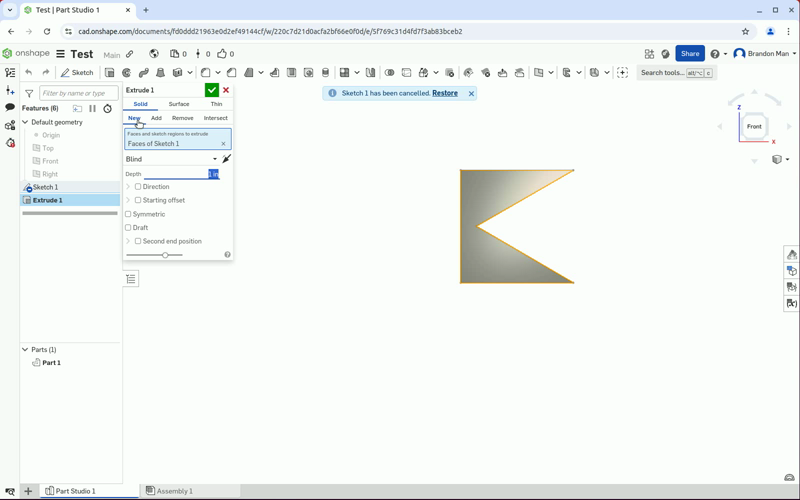
text(2.407)
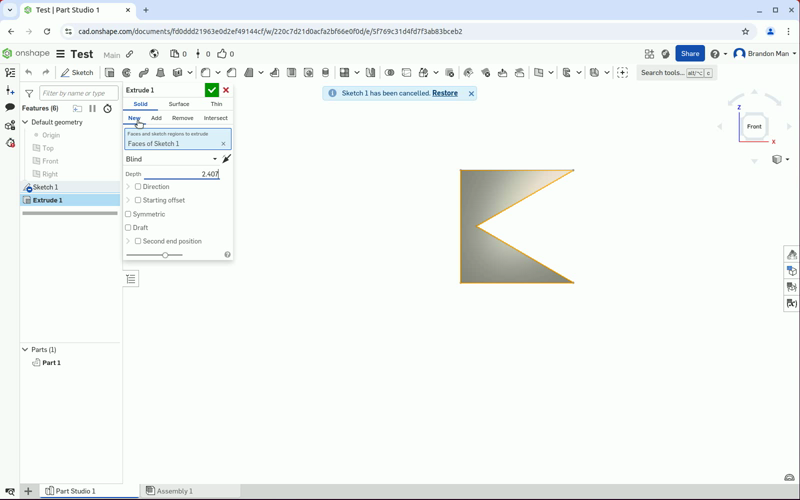
key(enter)
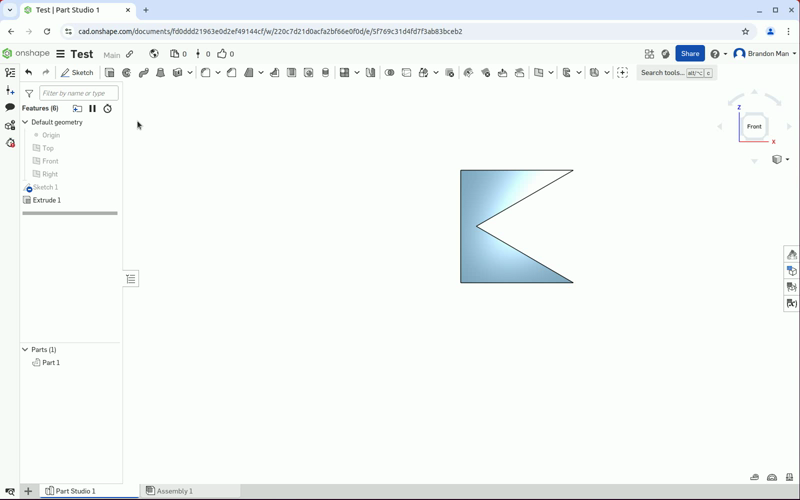
key(shift+h)
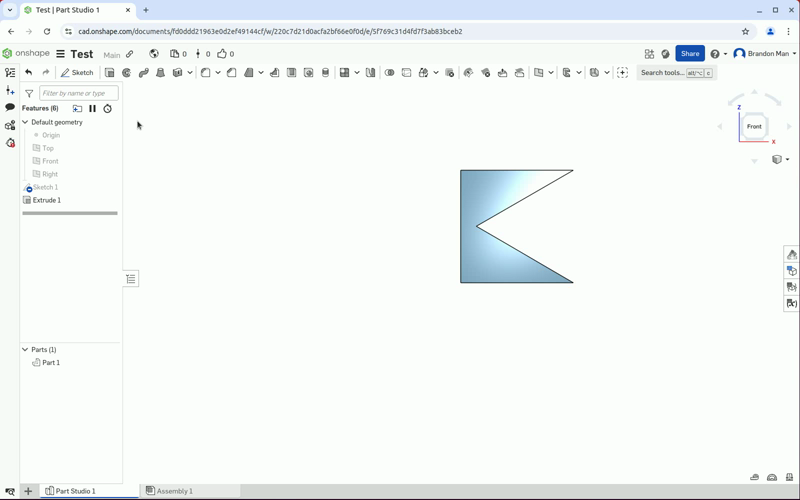
key(shift+h)
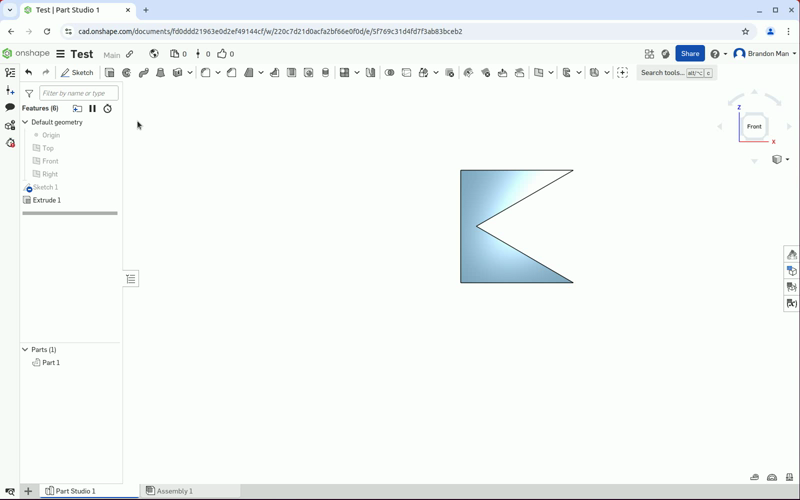
mouse_move(73, 189)
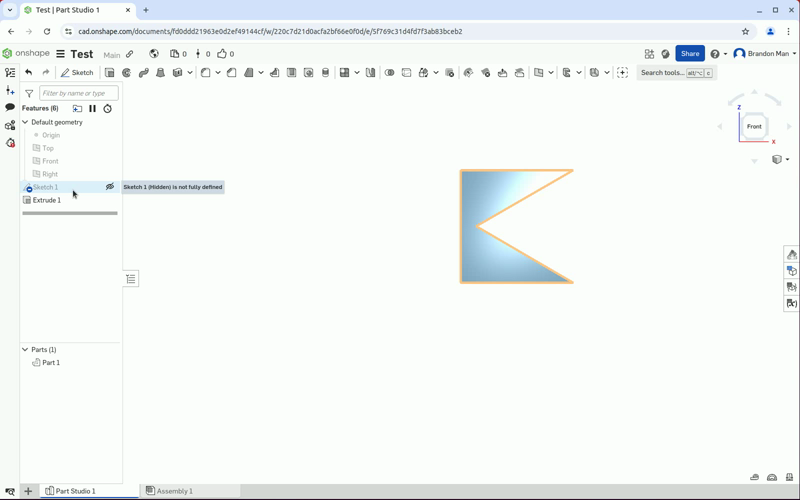
click(73, 189)
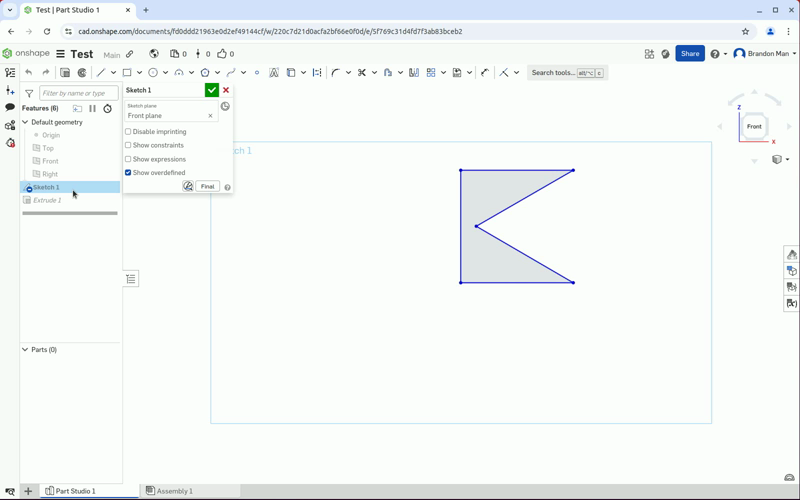
mouse_move(229, 92)
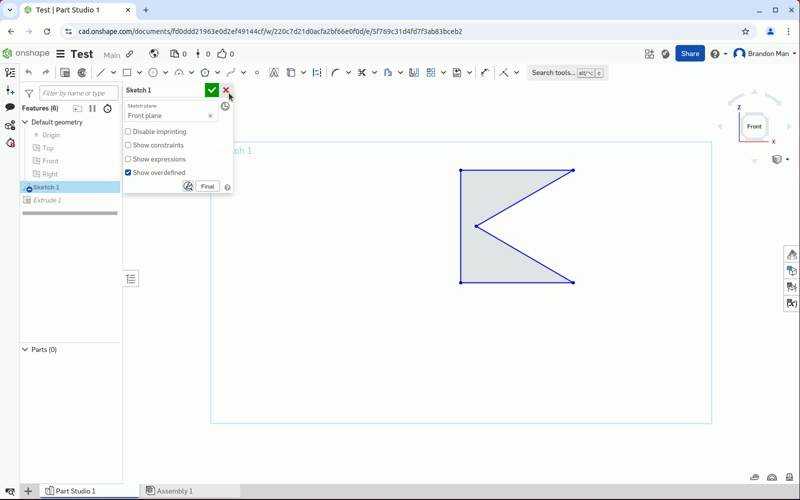
click(229, 92)
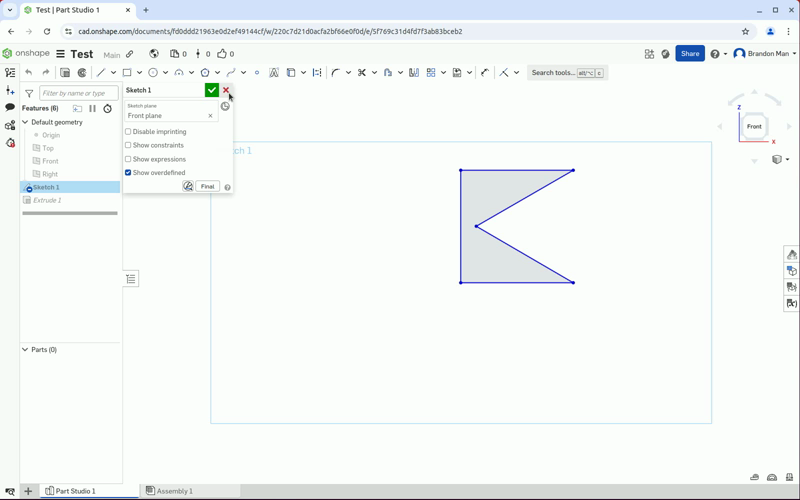
key(shift+s)
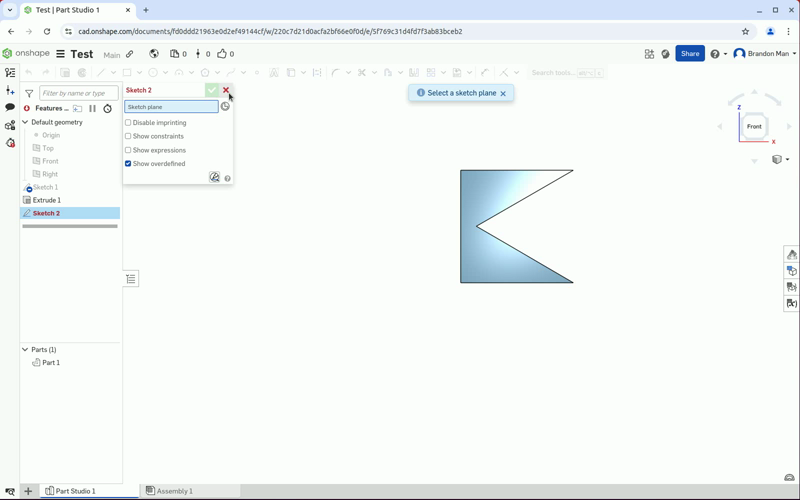
mouse_move(73, 163)
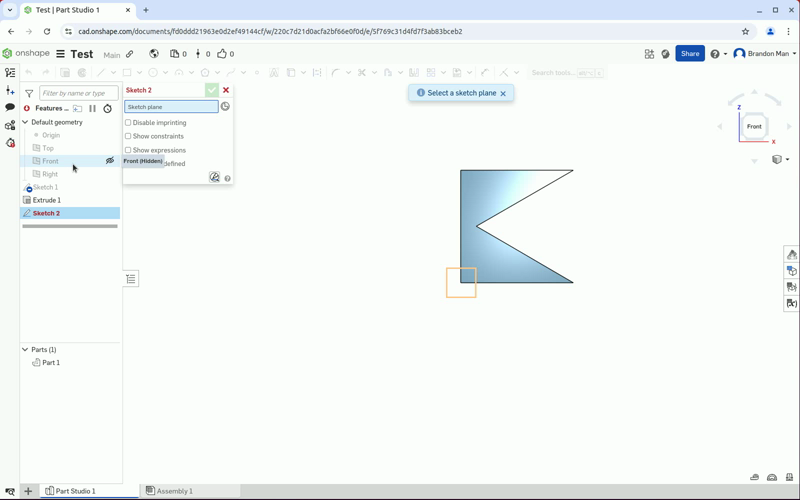
click(73, 163)
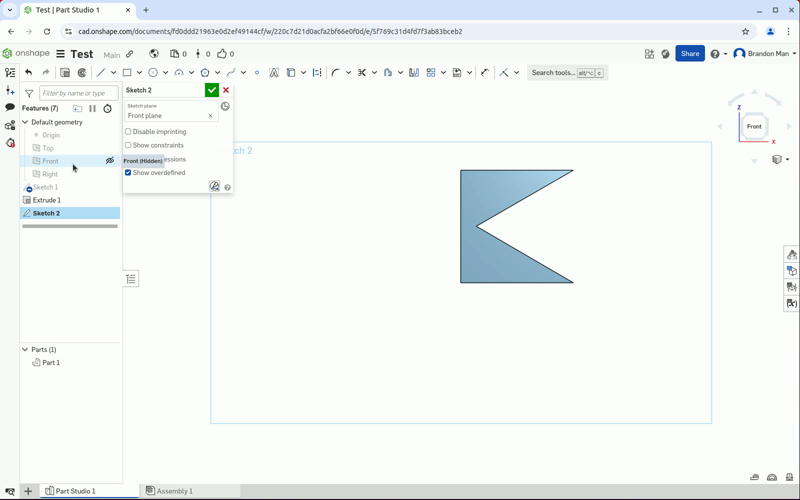
mouse_move(73, 352)
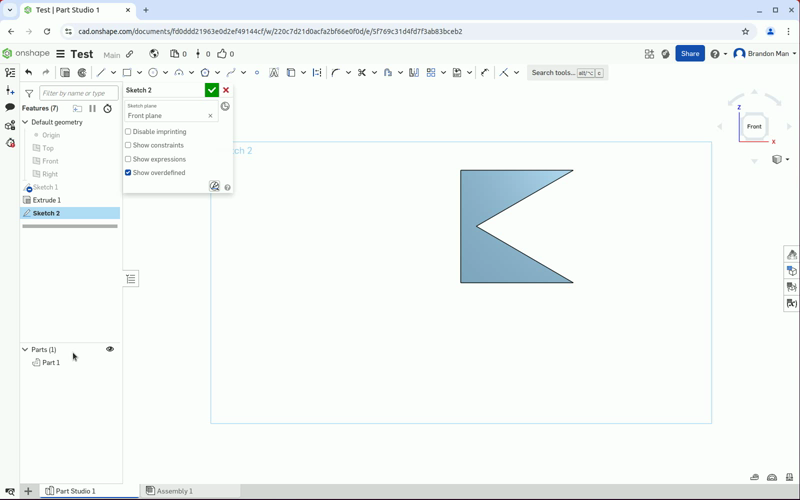
key(y)
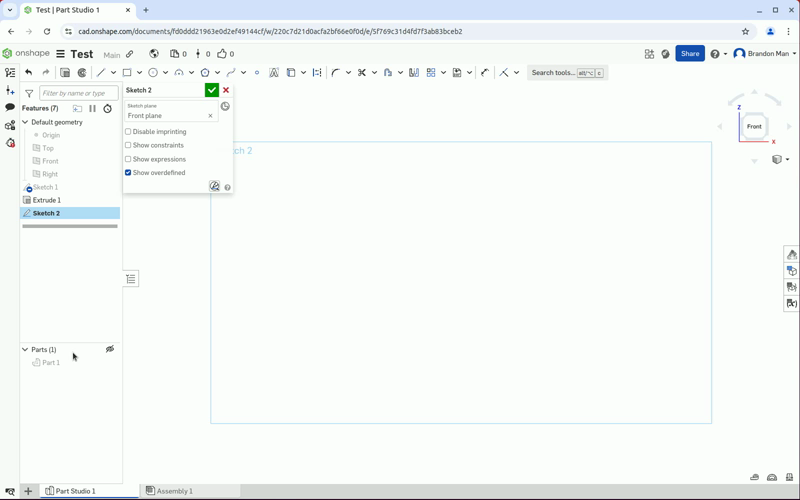
key(l)
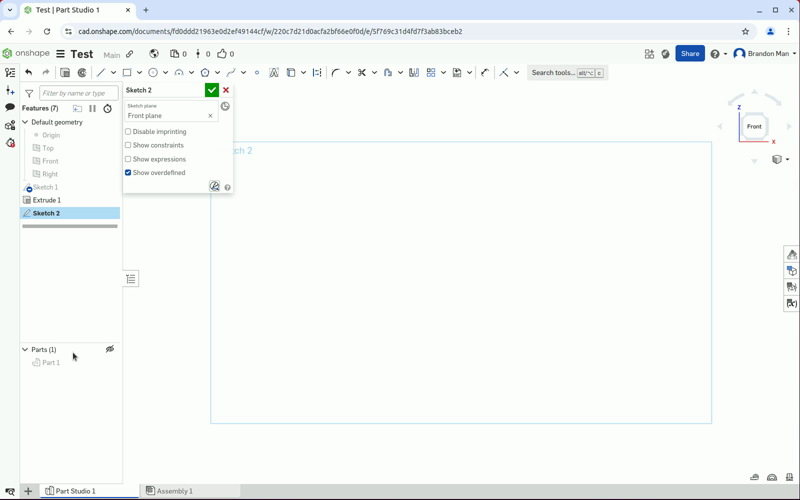
key_down(shift)
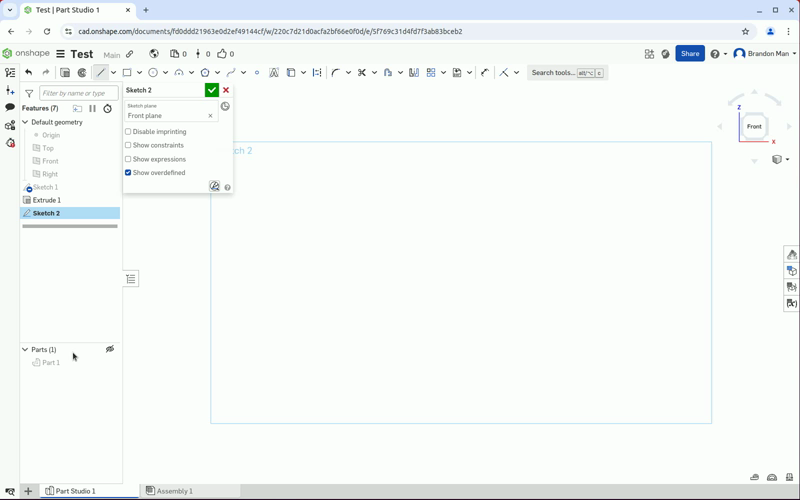
mouse_move(476, 226)
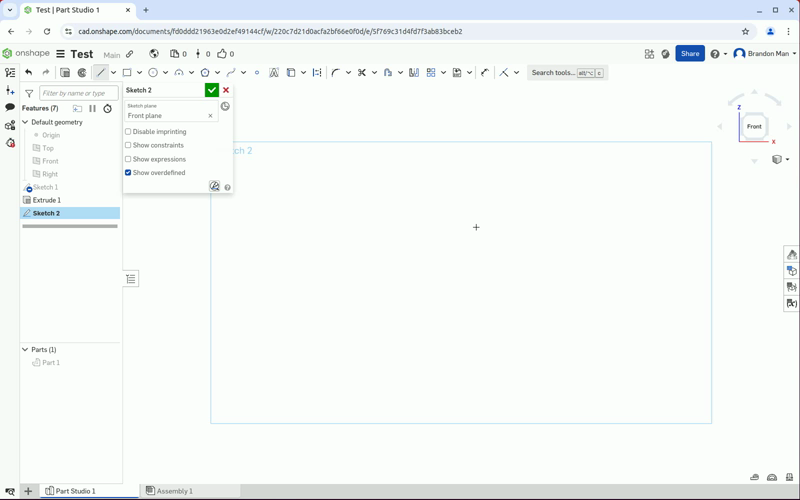
click(476, 226)
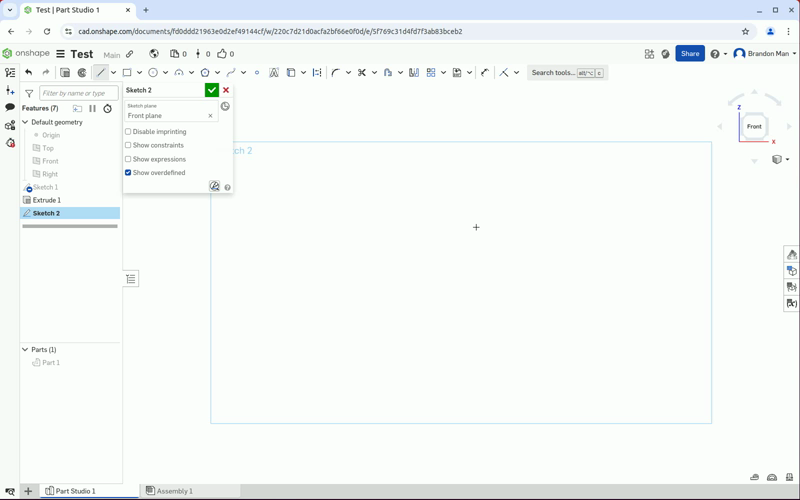
key_up(shift)
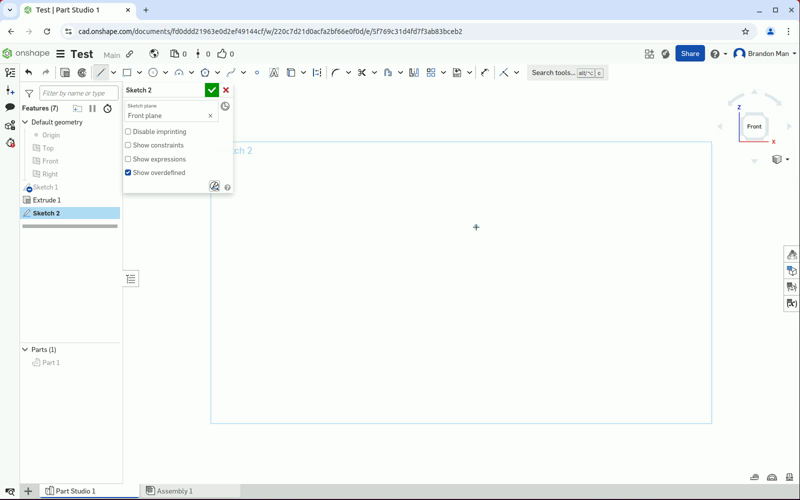
key_down(shift)
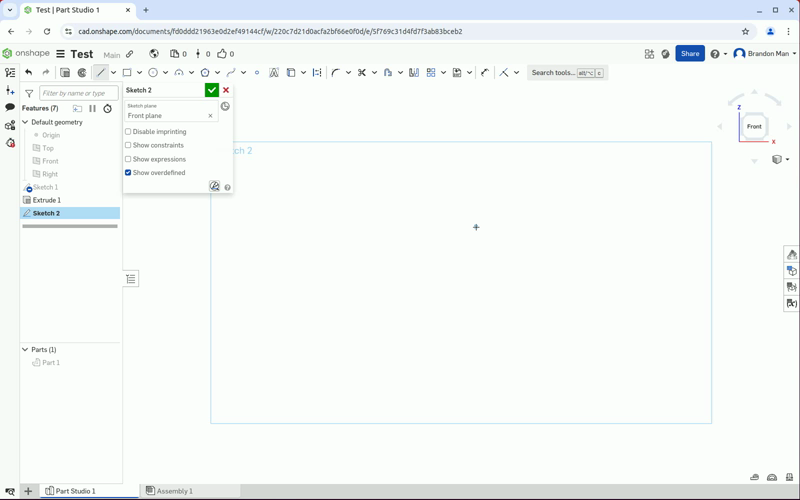
mouse_move(573, 282)
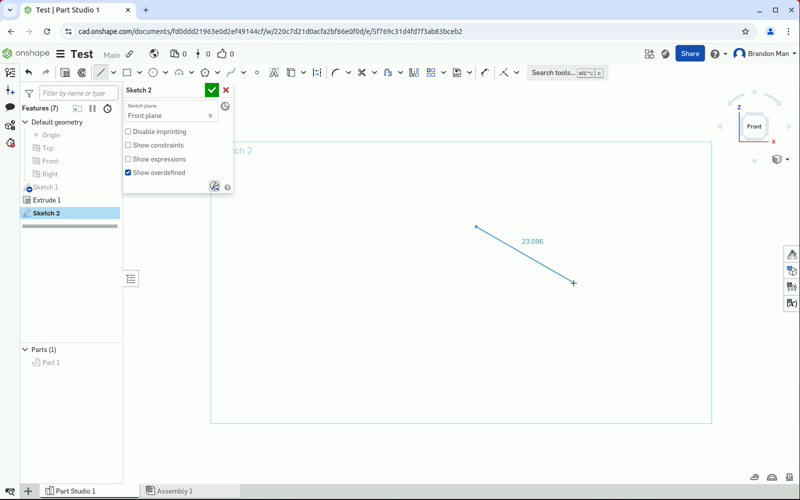
click(573, 282)
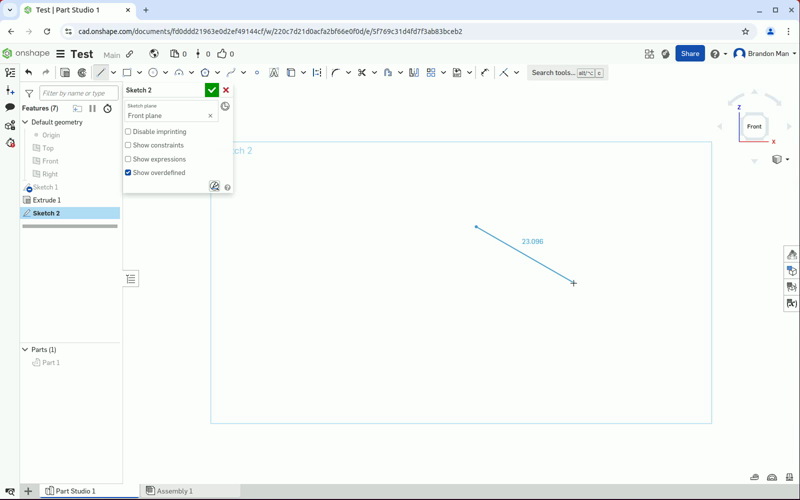
key_up(shift)
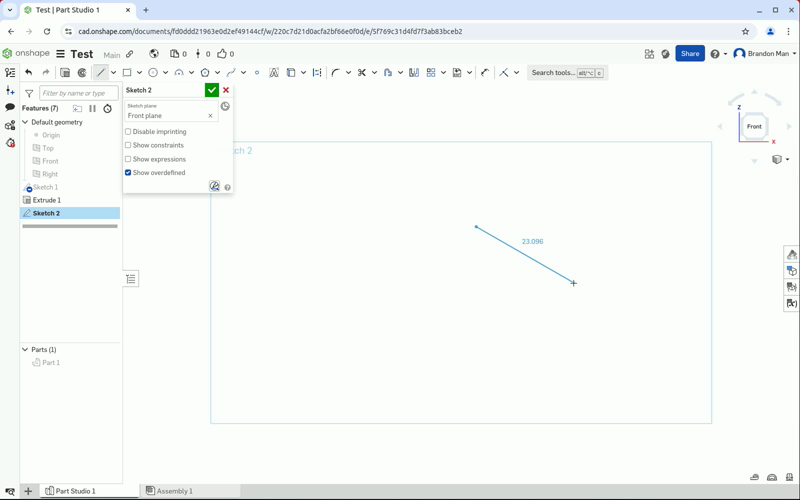
key_down(shift)
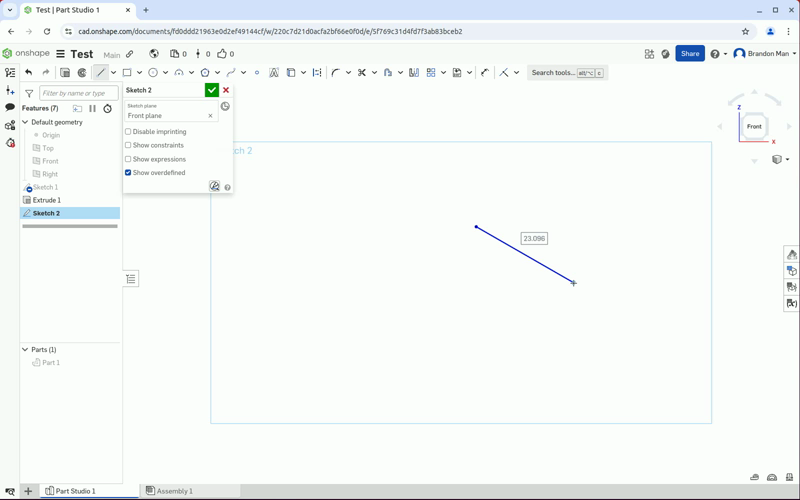
mouse_move(573, 170)
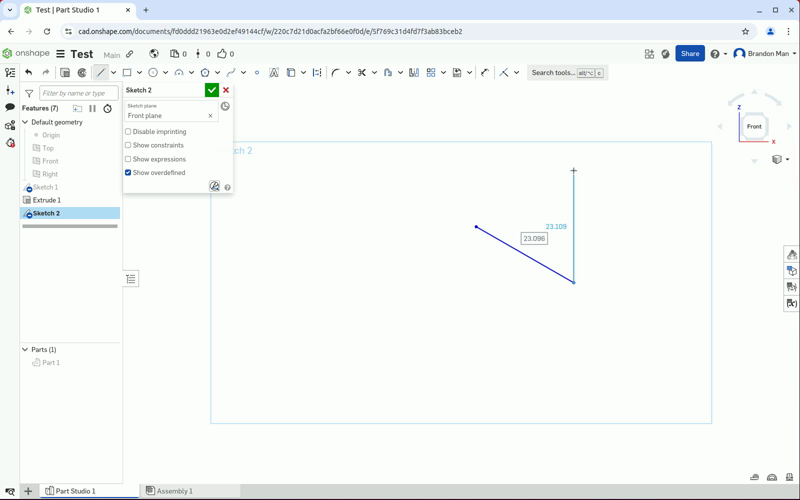
click(573, 170)
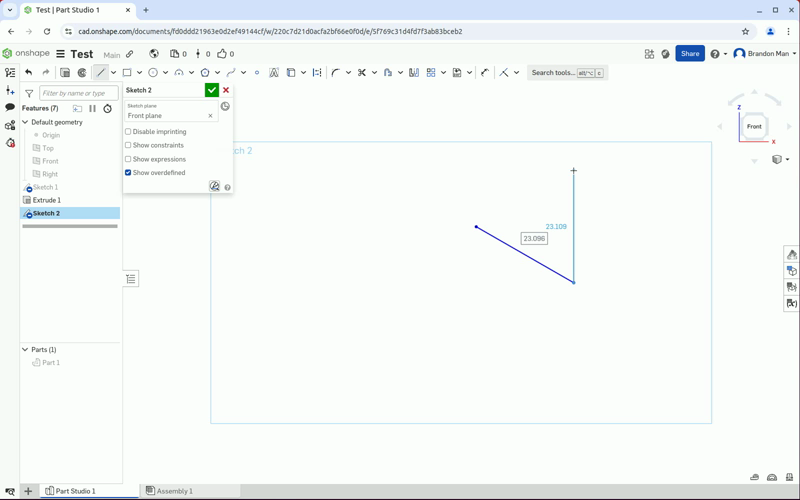
key_up(shift)
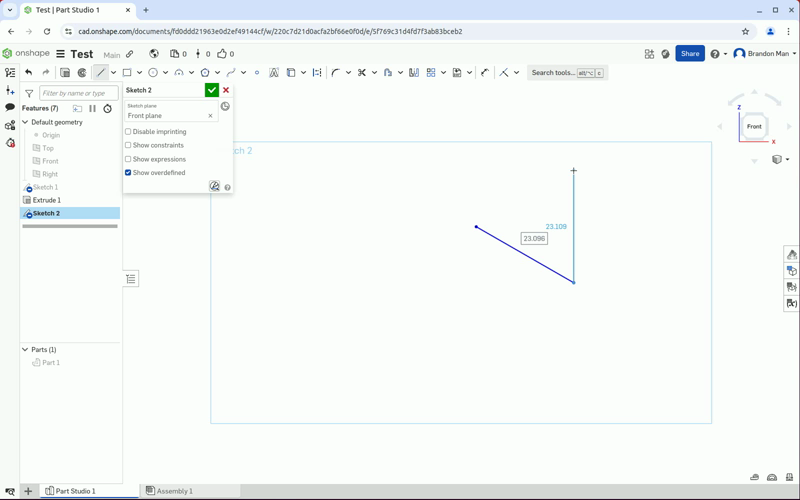
key_down(shift)
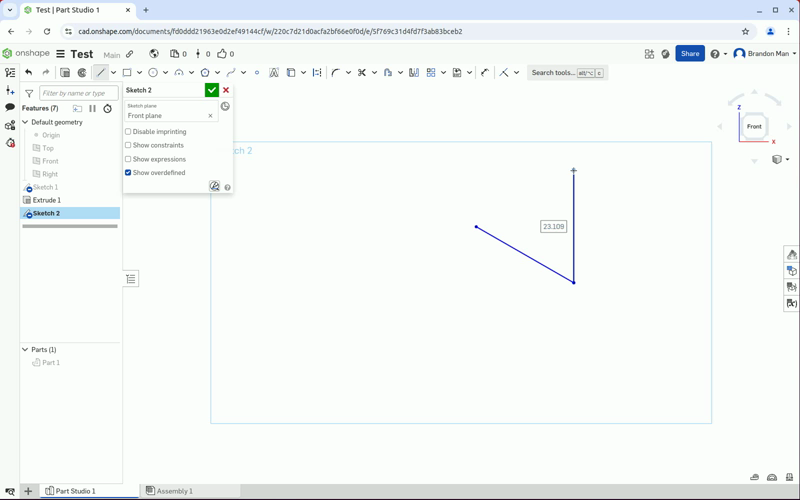
mouse_move(476, 226)
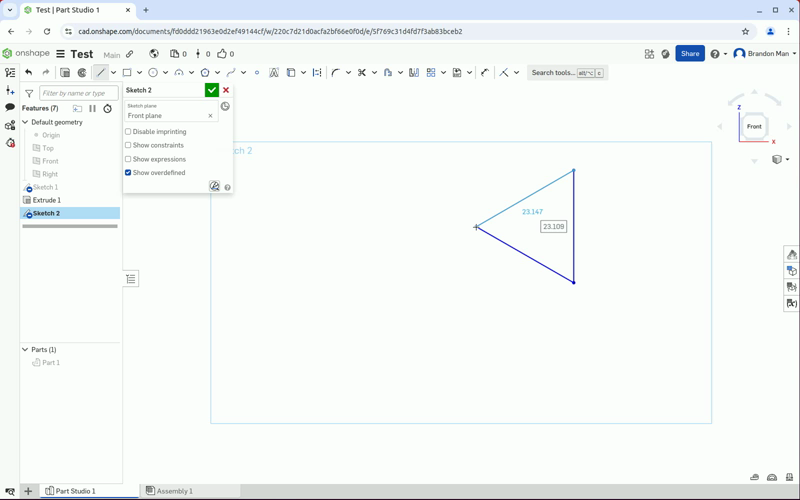
key_up(shift)
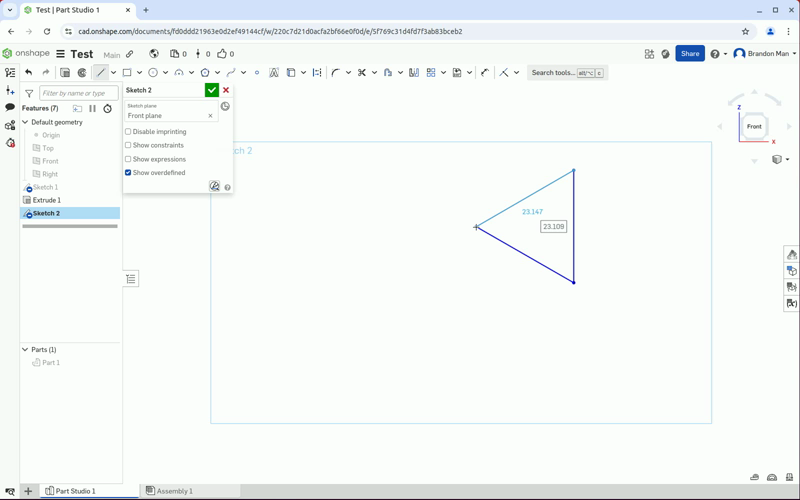
click(476, 226)
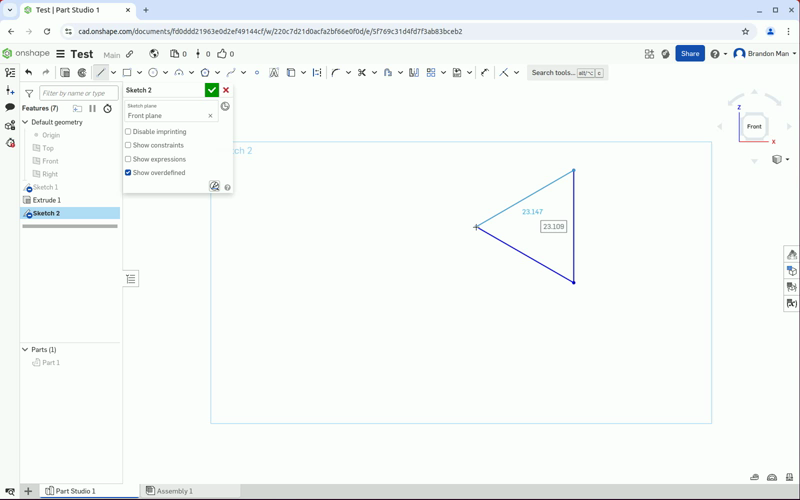
key(esc)
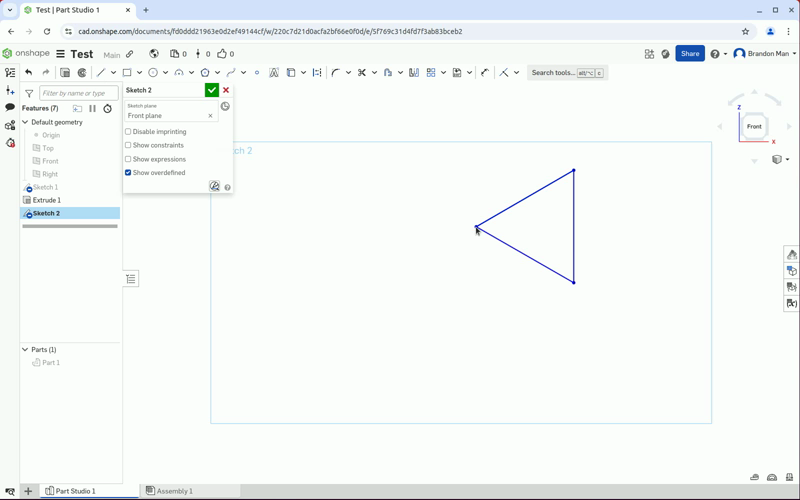
mouse_move(538, 249)
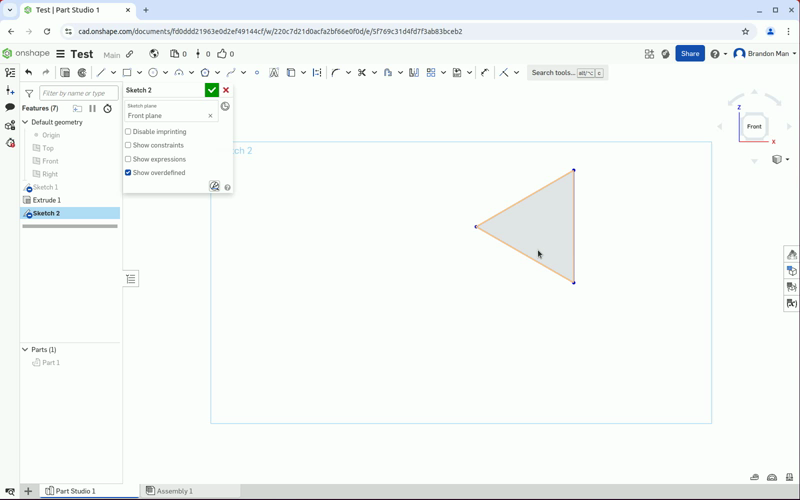
click(538, 249)
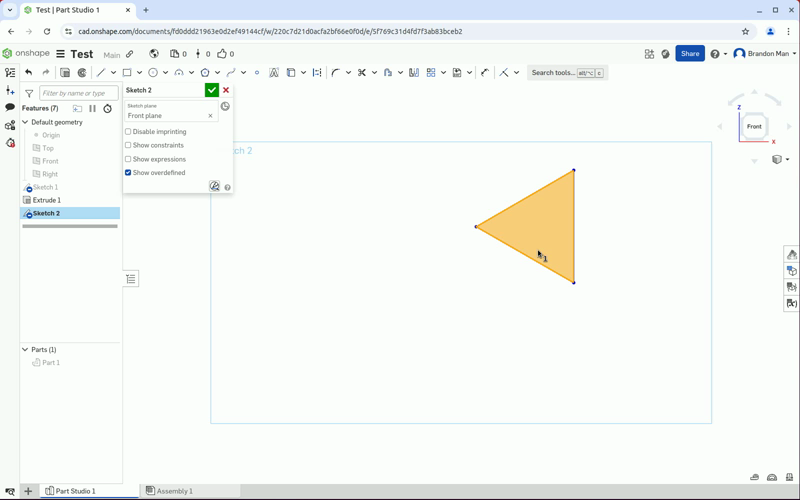
mouse_move(73, 352)
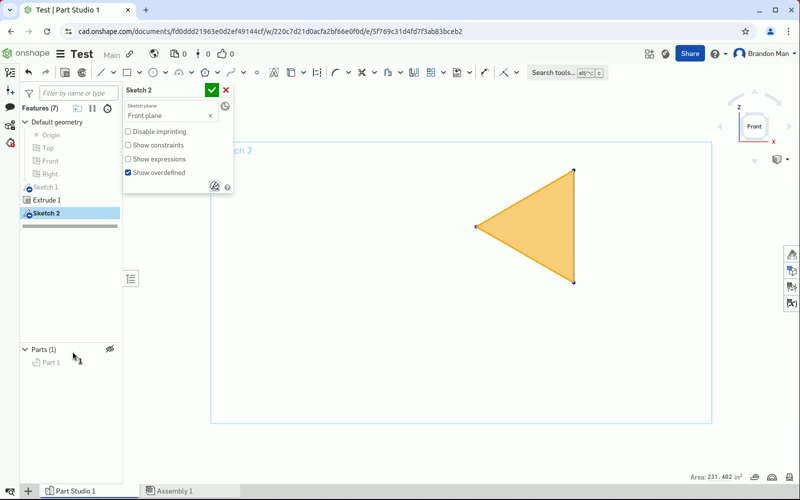
key(shift+y)
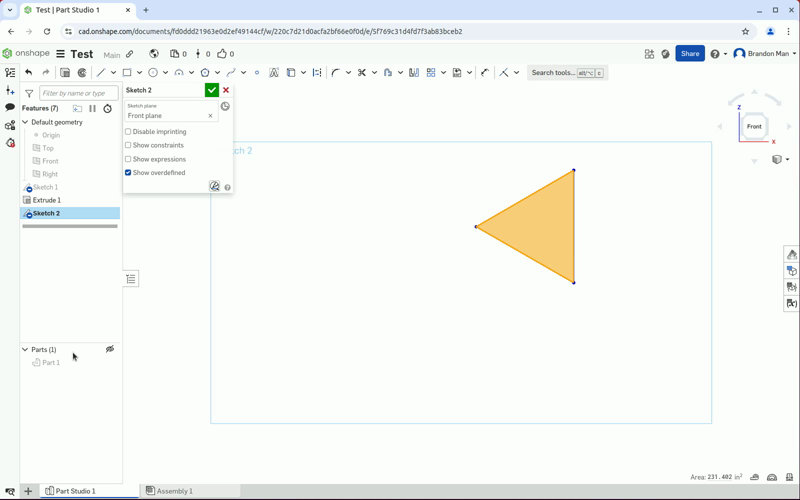
key(shift+e)
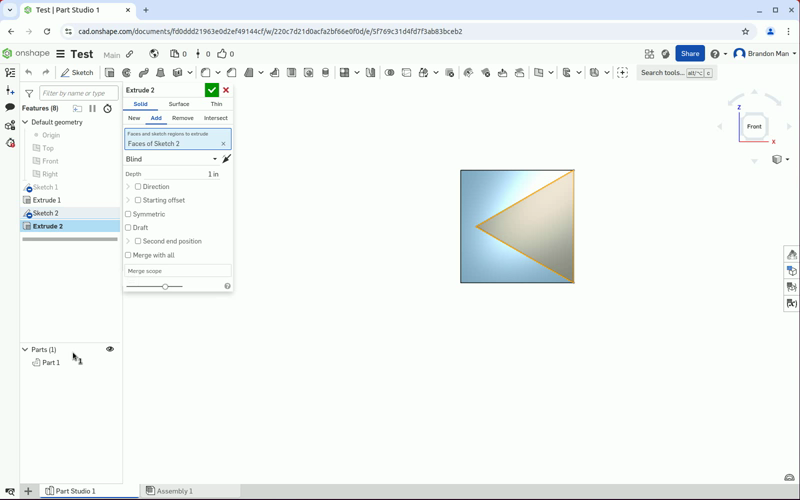
mouse_move(143, 106)
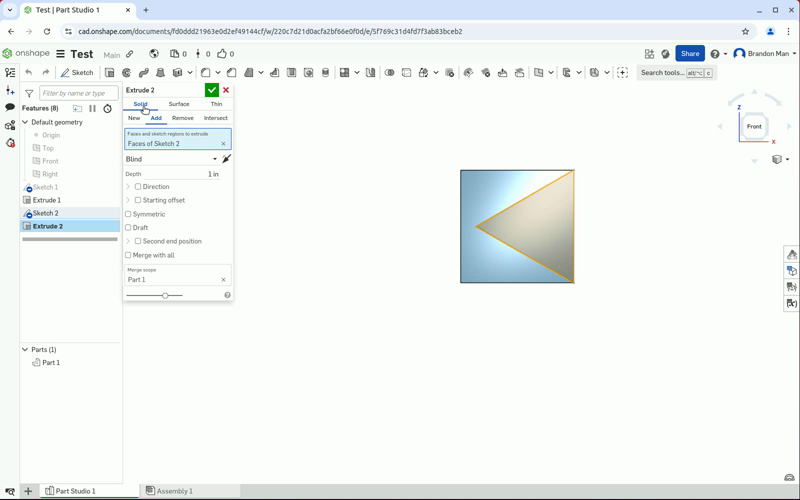
click(143, 106)
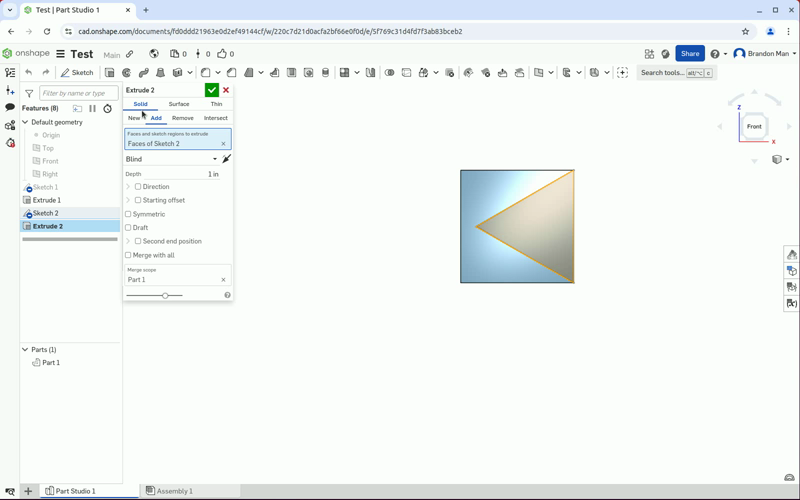
mouse_move(137, 120)
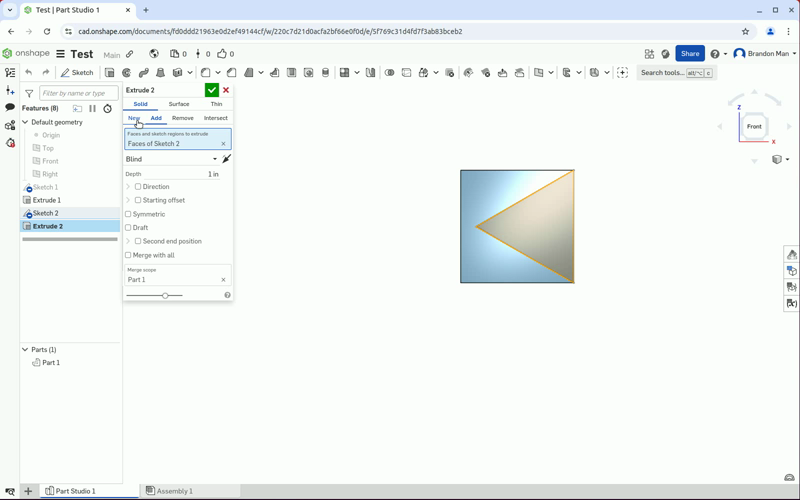
click(137, 120)
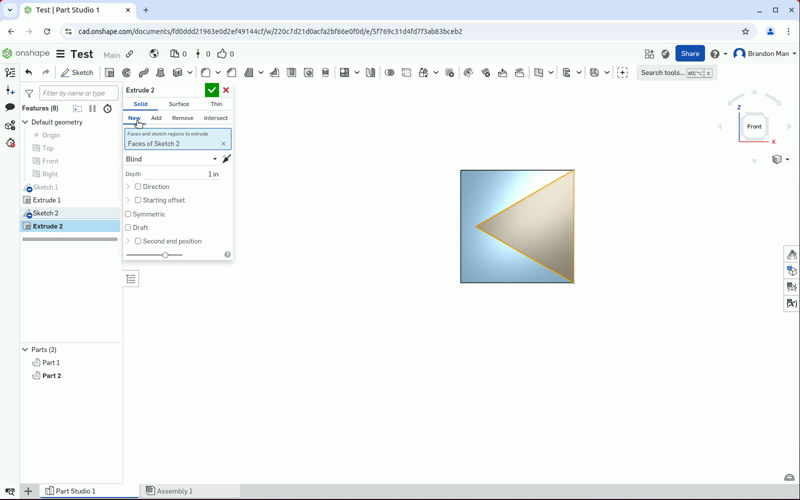
key(tab, 4)
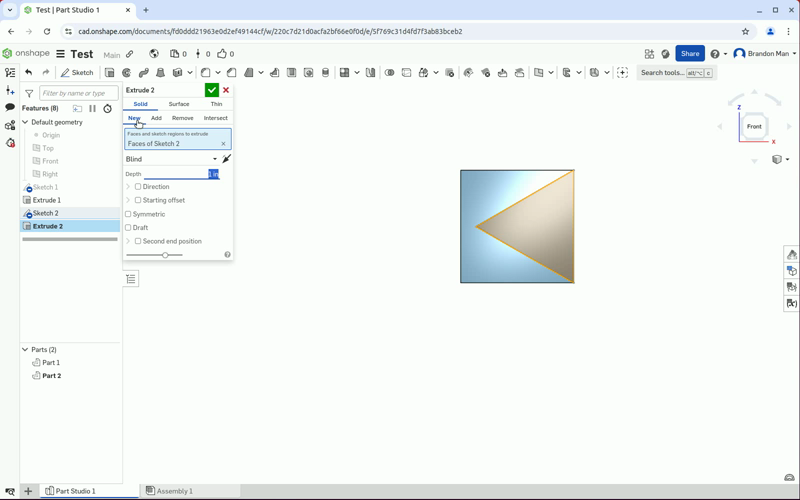
text(2.407)
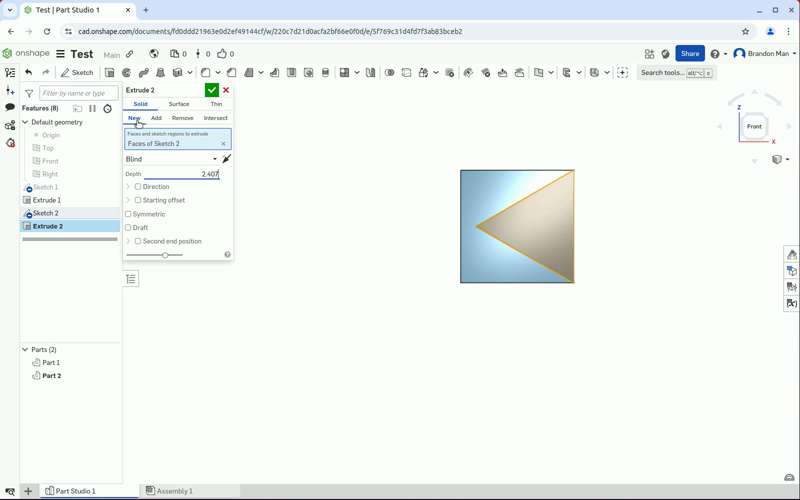
key(enter)
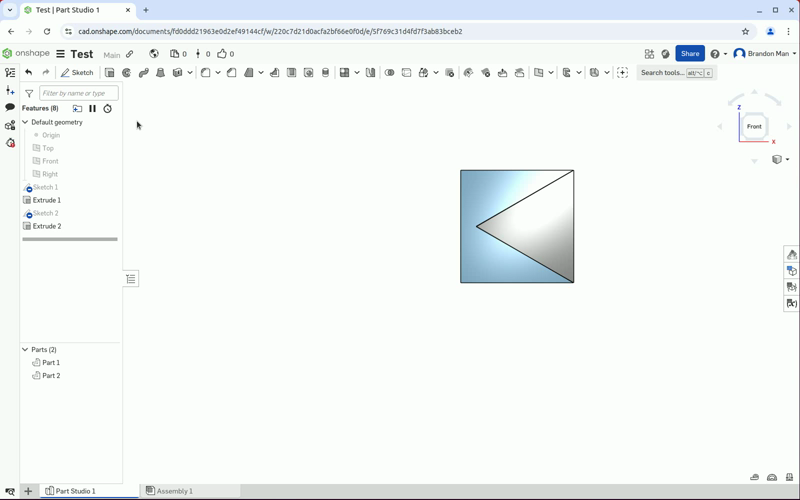
key(shift+h)
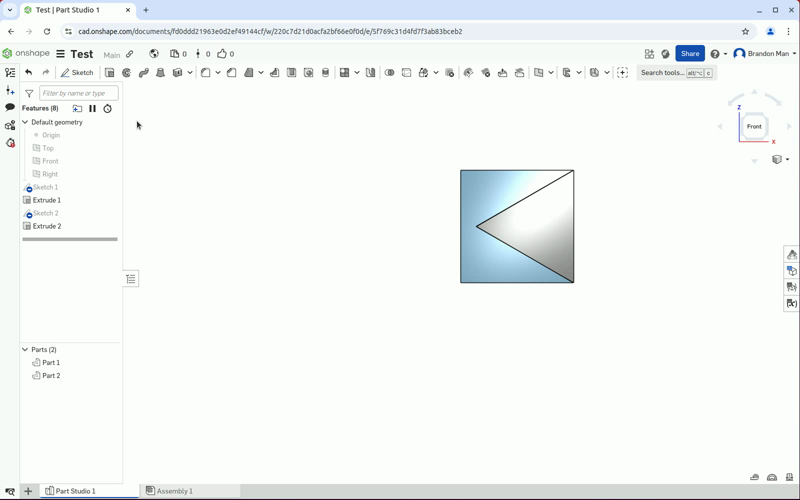
key(shift+h)
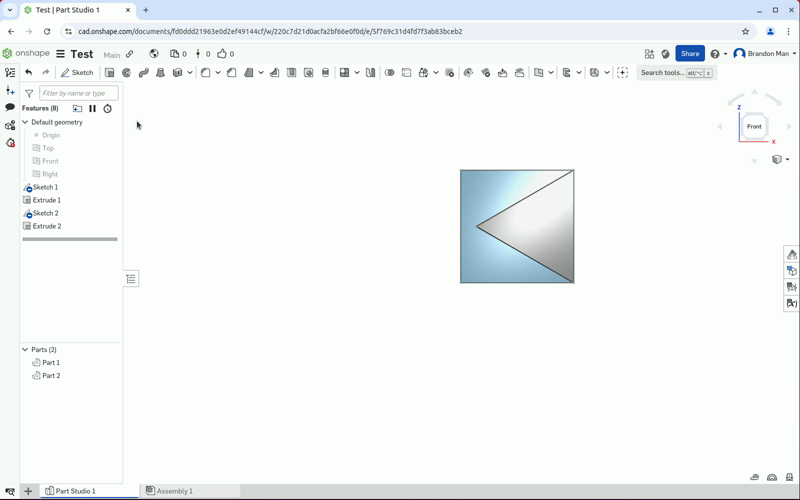
key(shift+7)
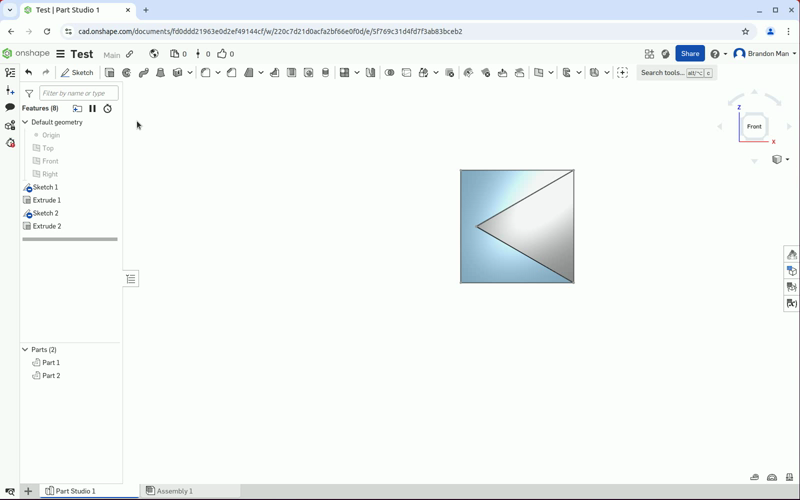
key(left, 2)
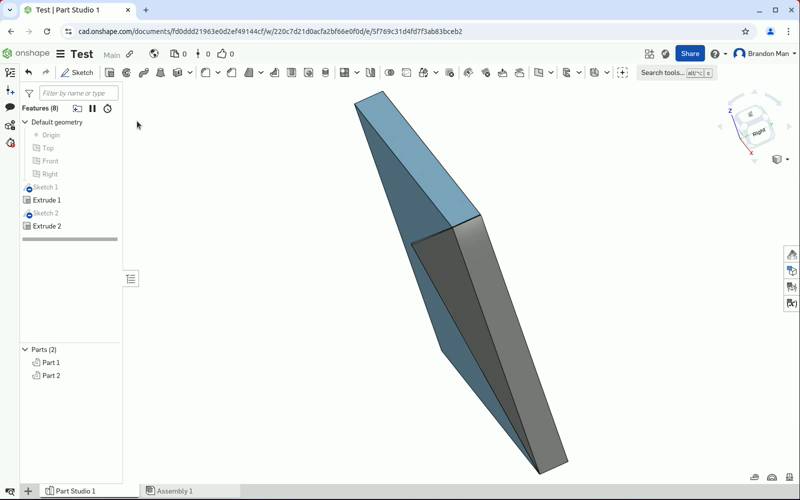
key(down, 2)
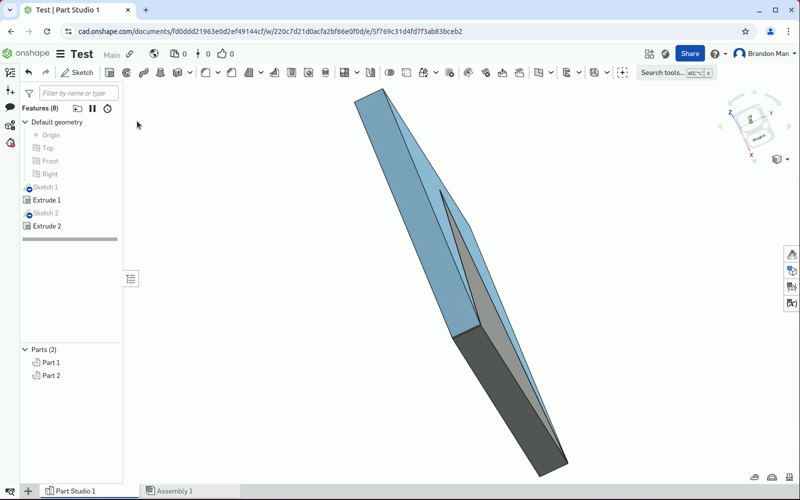
key(up, 2)
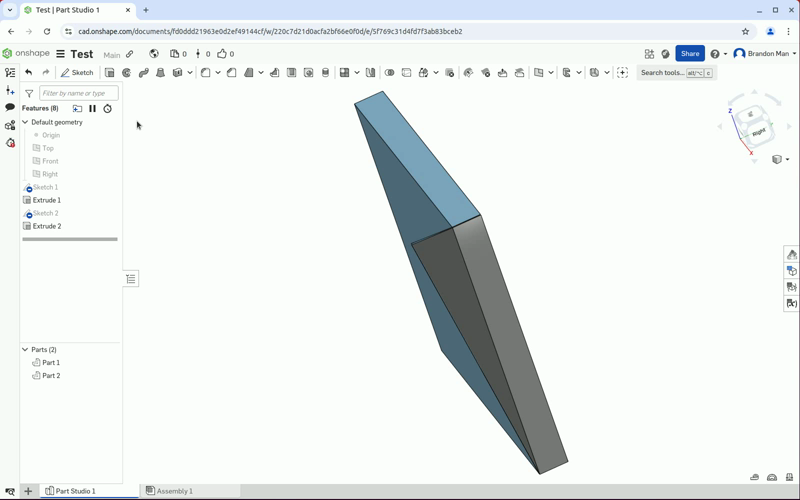
key(right, 2)
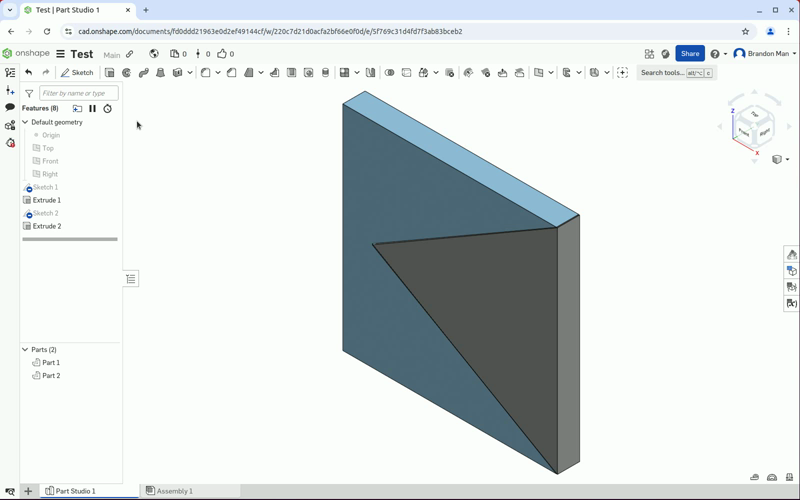
mouse_move(73, 189)
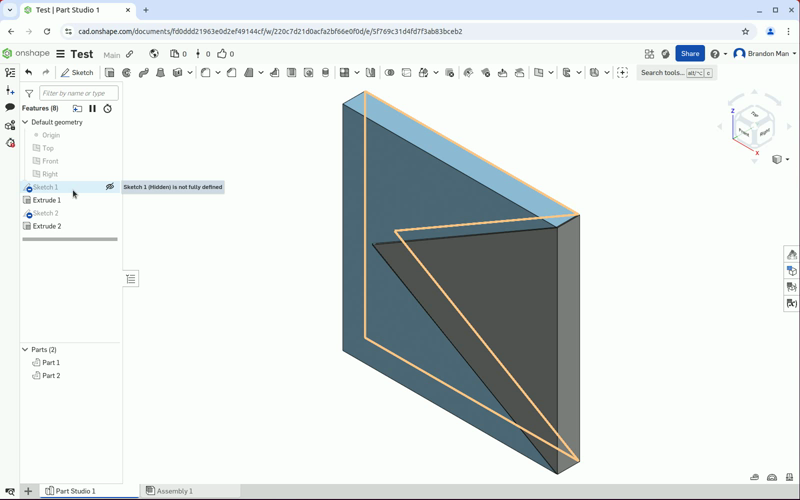
click(73, 189)